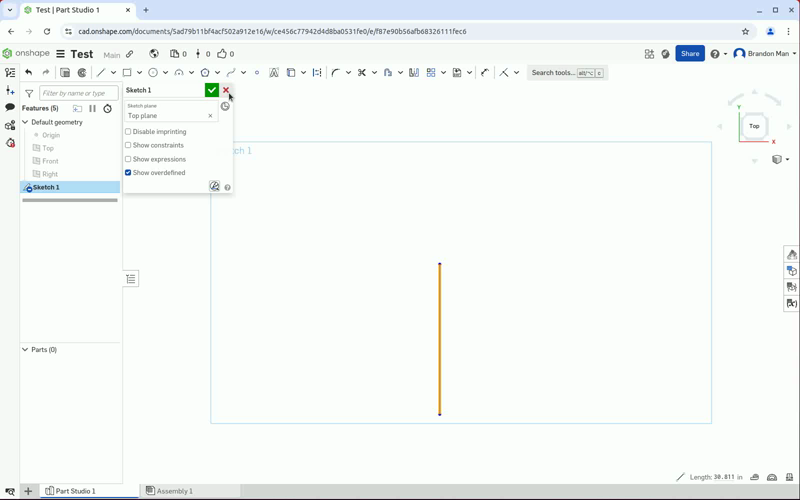
key(shift+h)
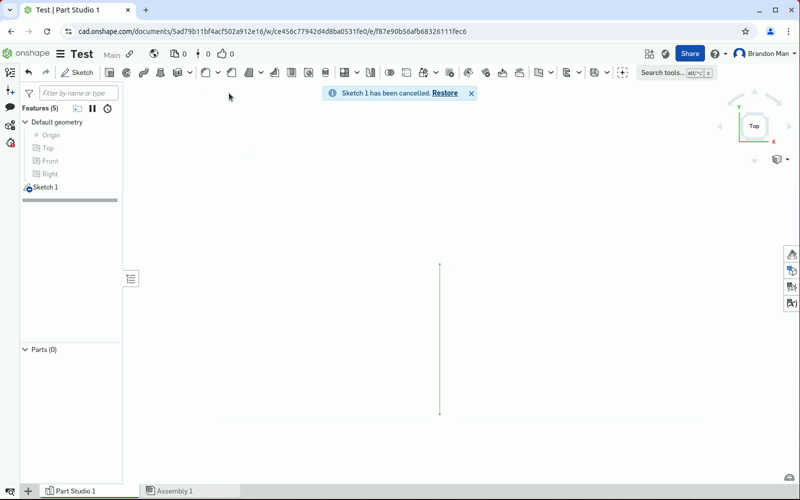
key(shift+s)
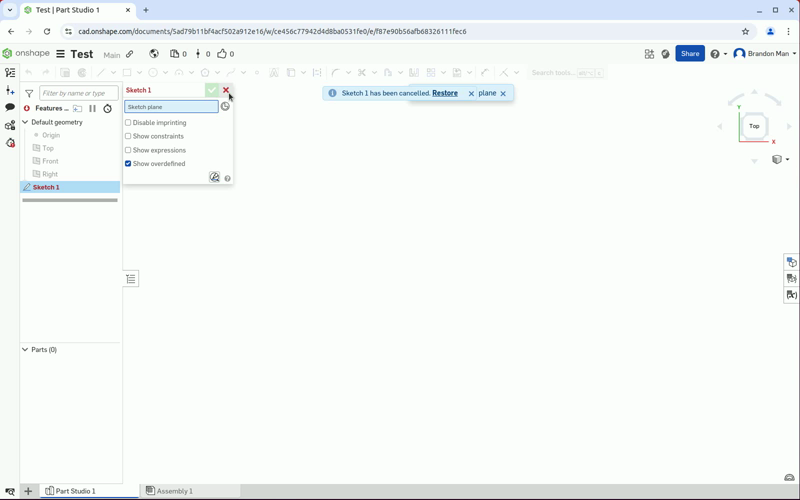
mouse_move(73, 150)
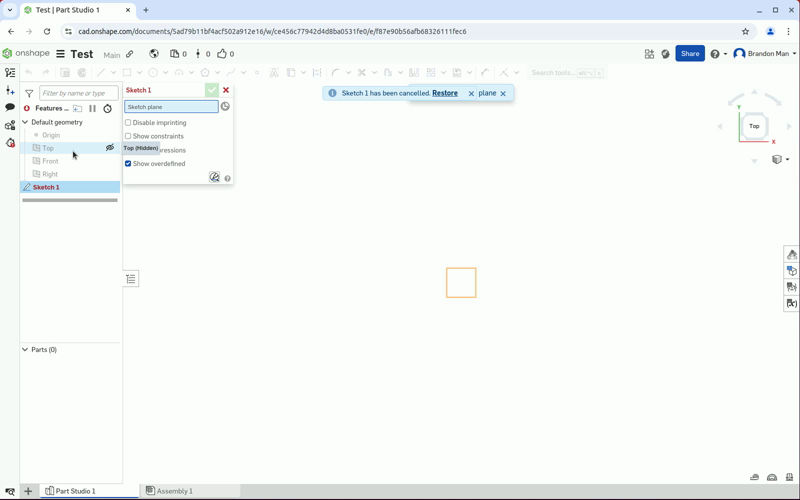
click(73, 150)
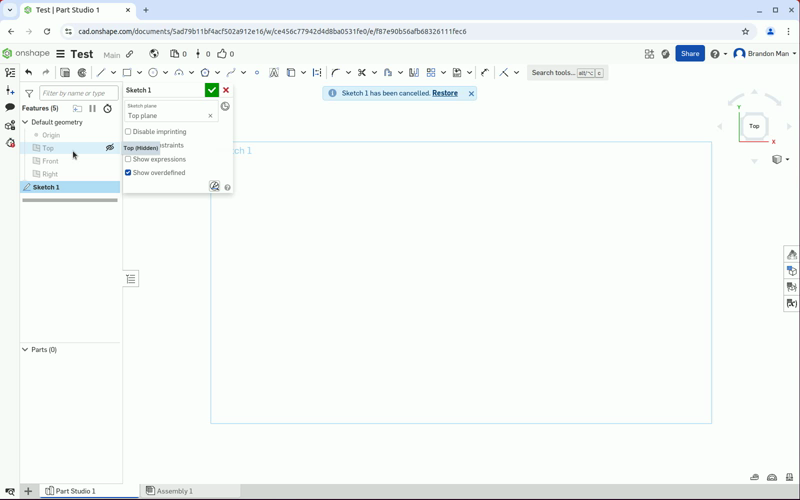
mouse_move(73, 352)
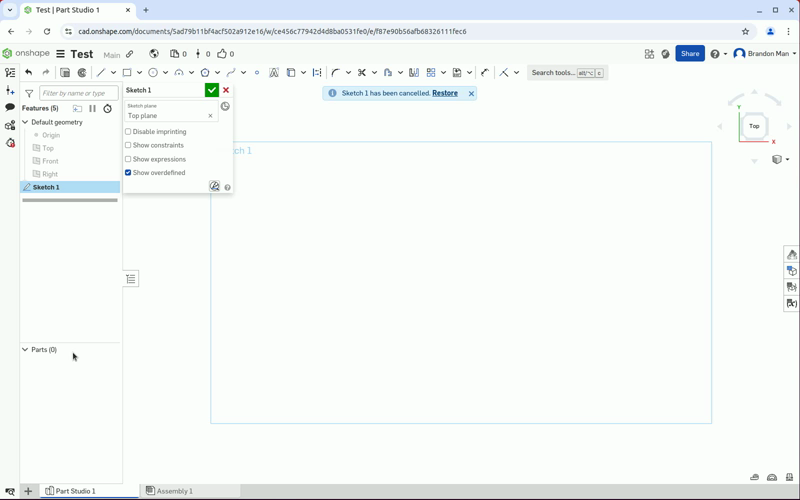
key(y)
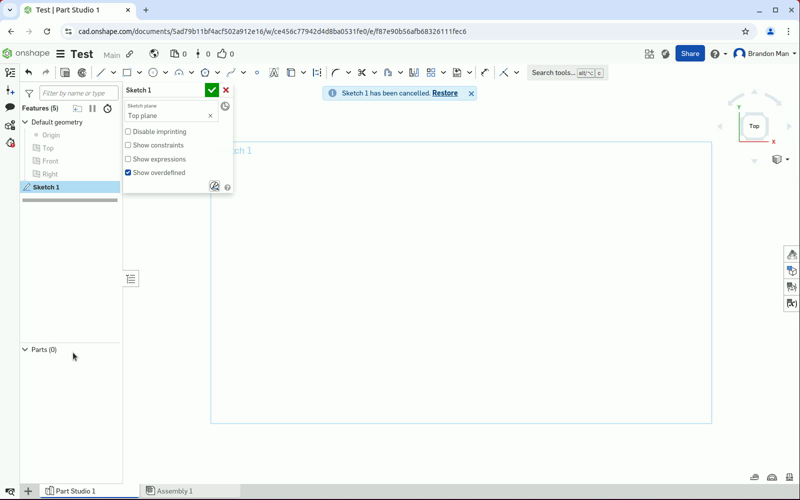
key(l)
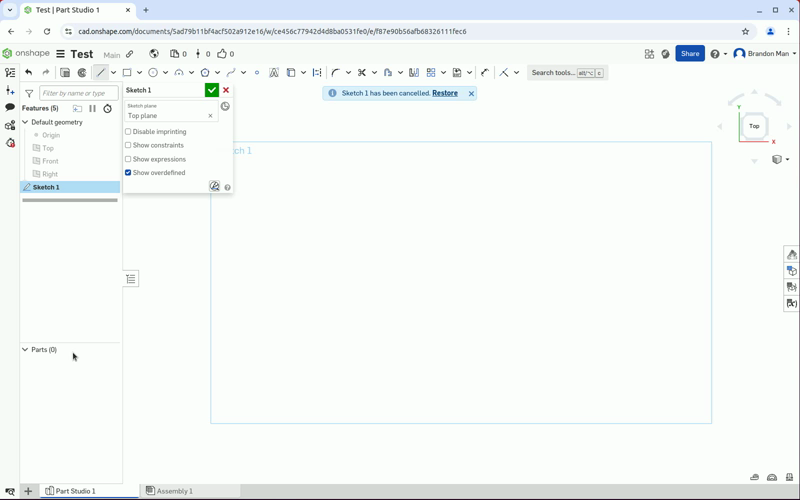
key_down(shift)
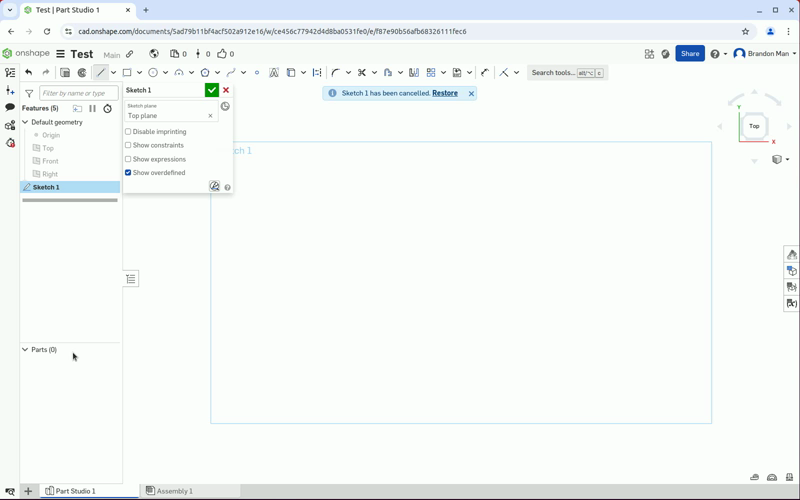
mouse_move(362, 308)
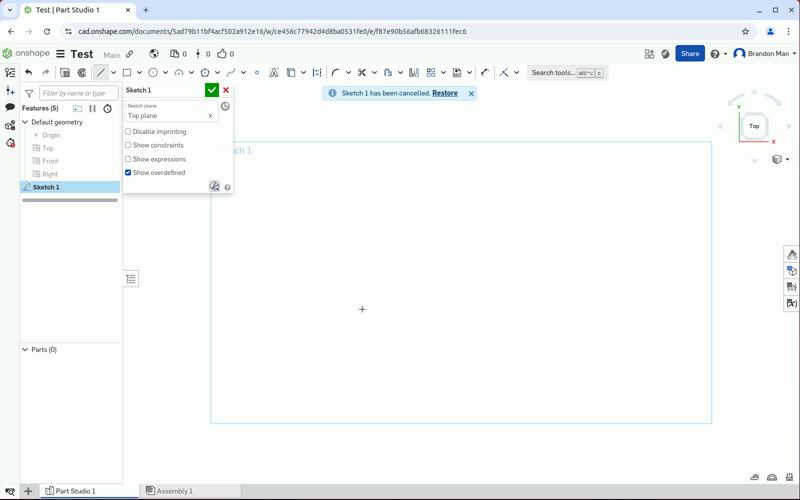
click(362, 308)
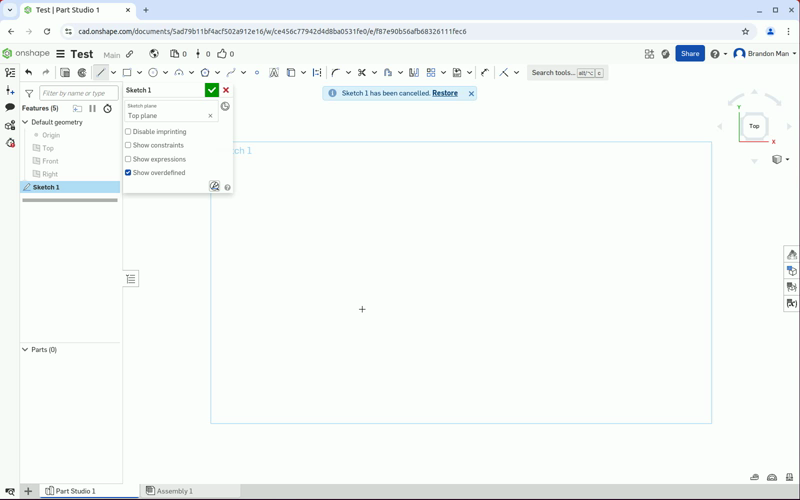
key_up(shift)
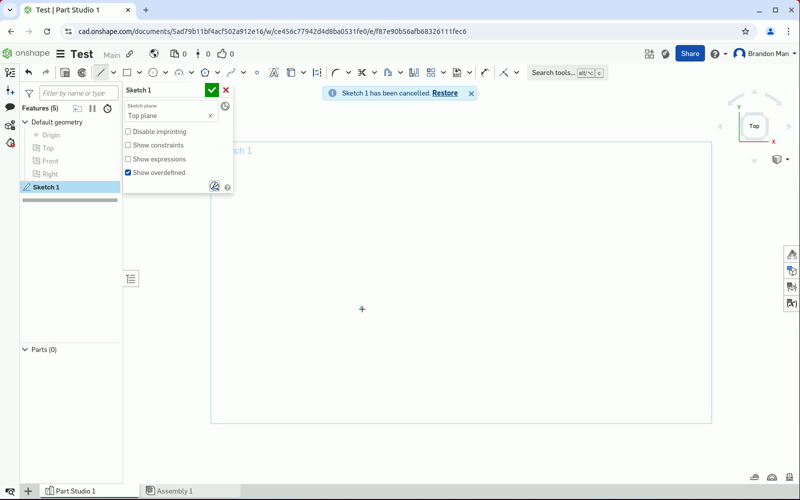
key_down(shift)
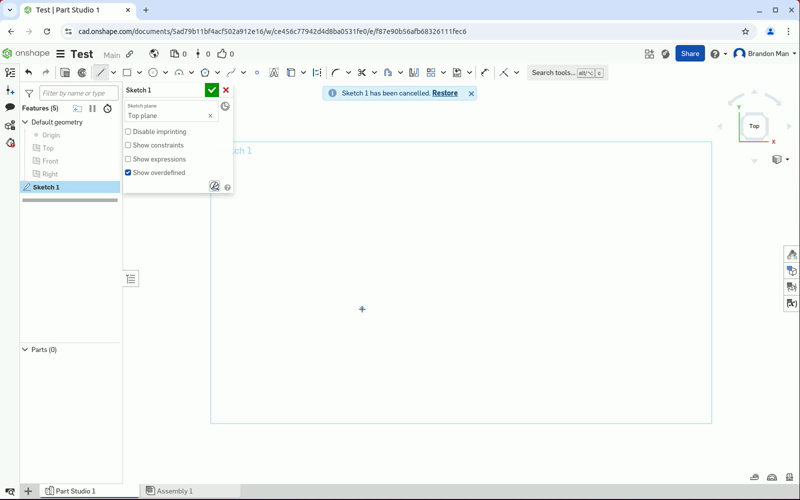
mouse_move(558, 308)
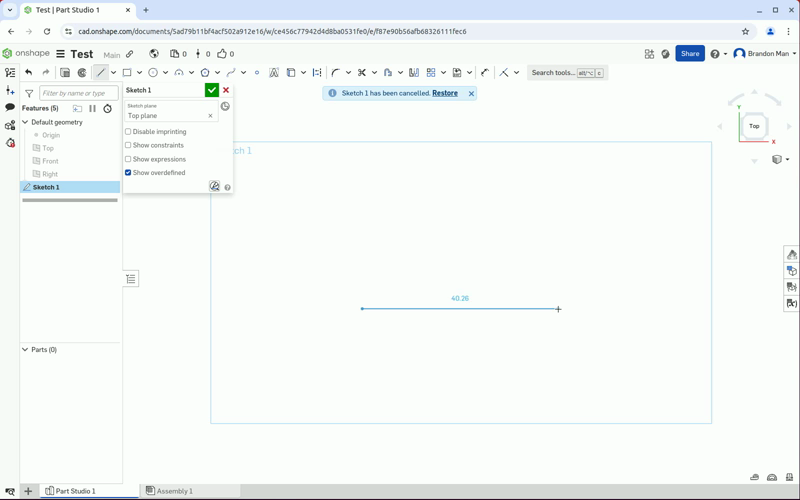
click(558, 308)
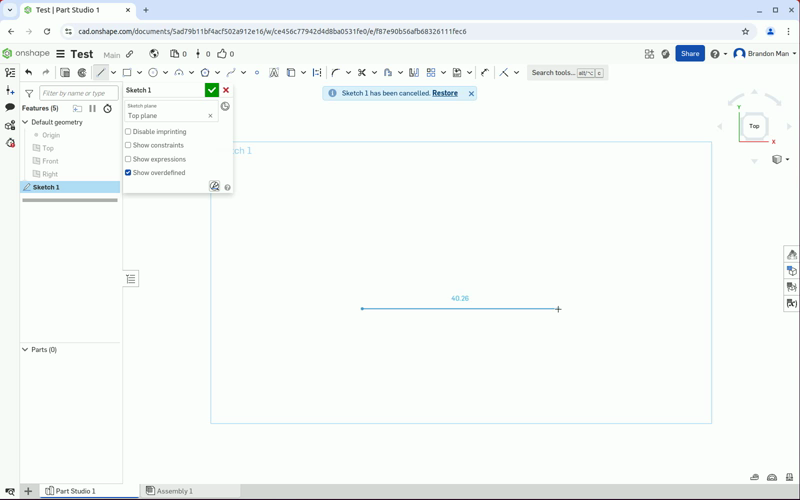
key_up(shift)
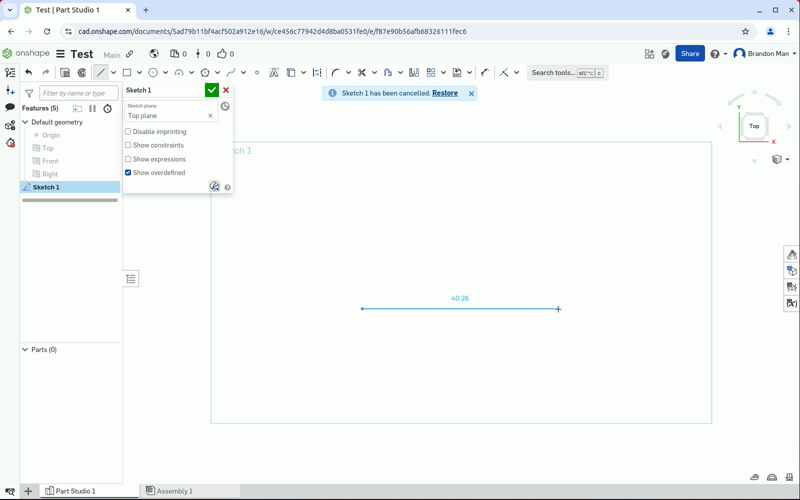
key_down(shift)
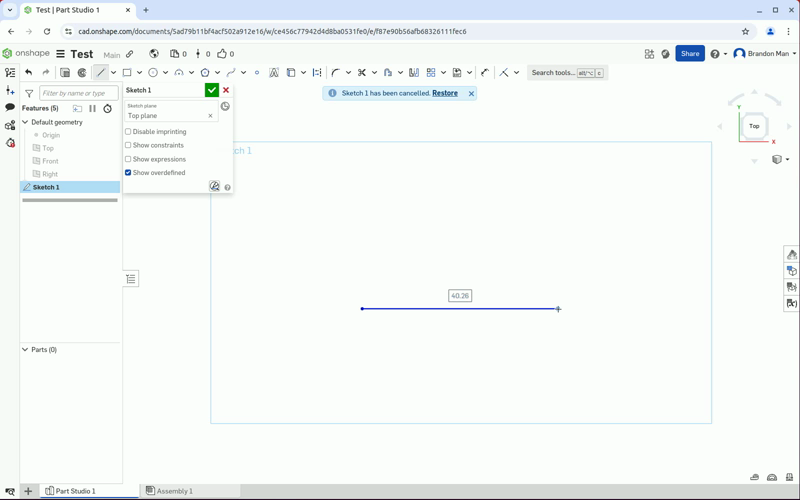
mouse_move(588, 308)
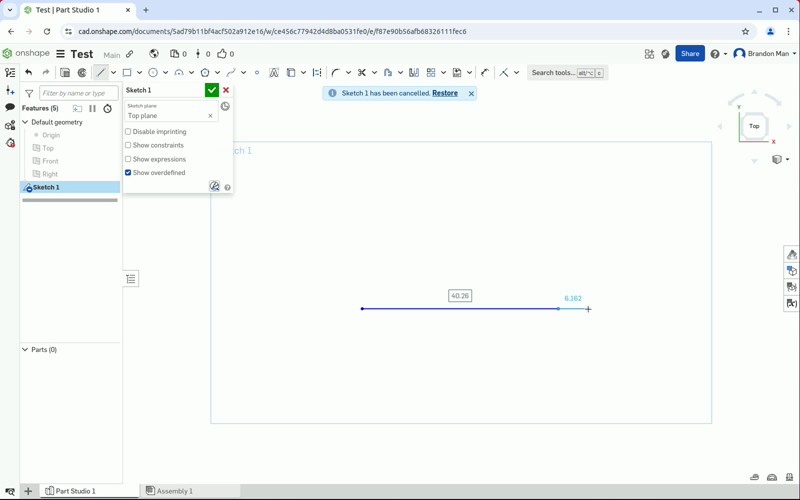
mouse_move(558, 257)
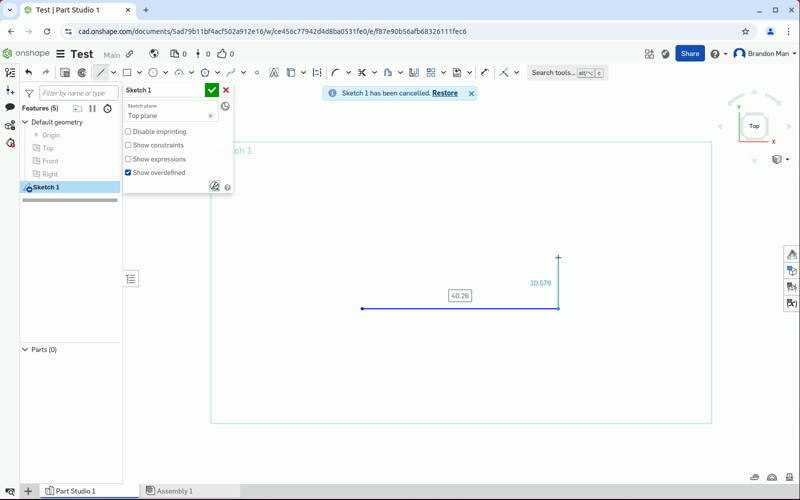
click(558, 257)
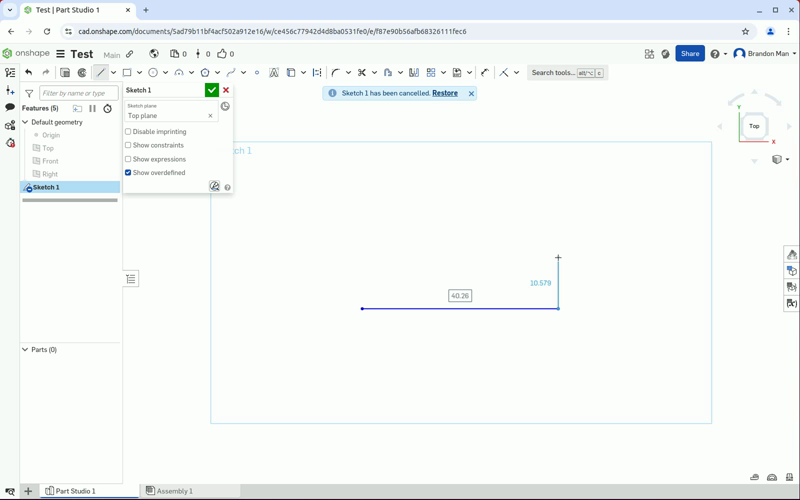
key_up(shift)
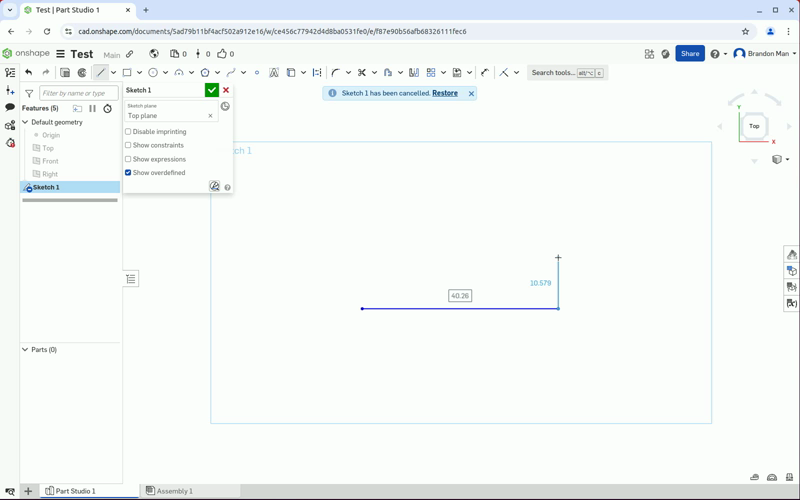
key_down(shift)
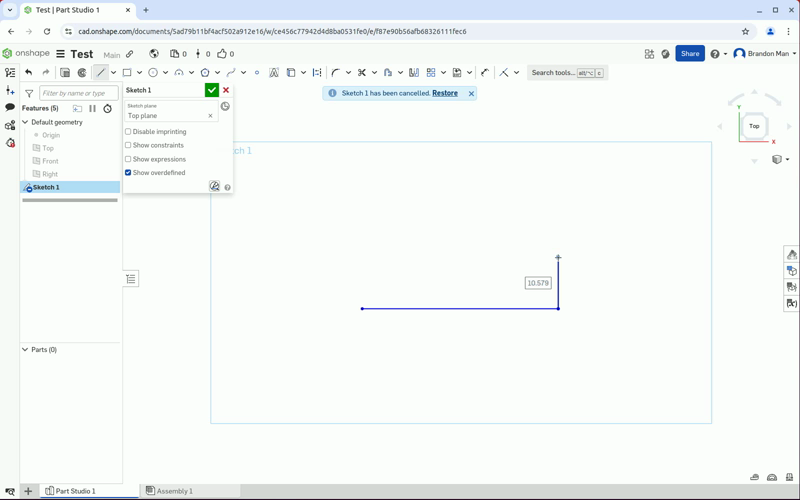
mouse_move(362, 257)
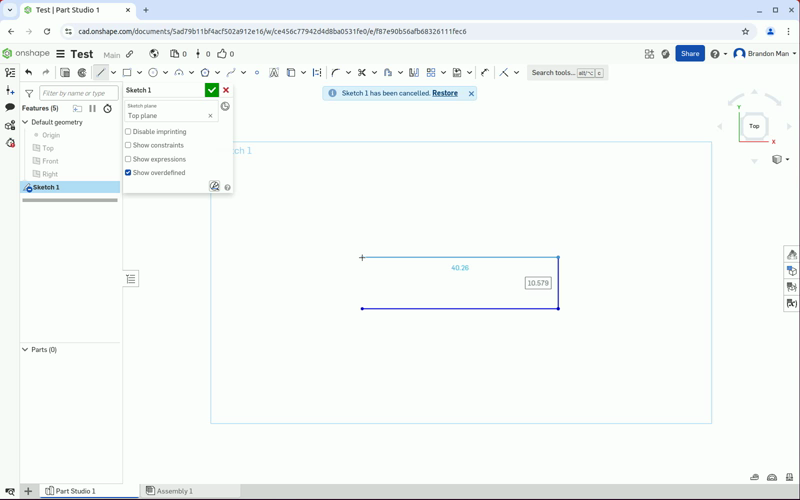
click(362, 257)
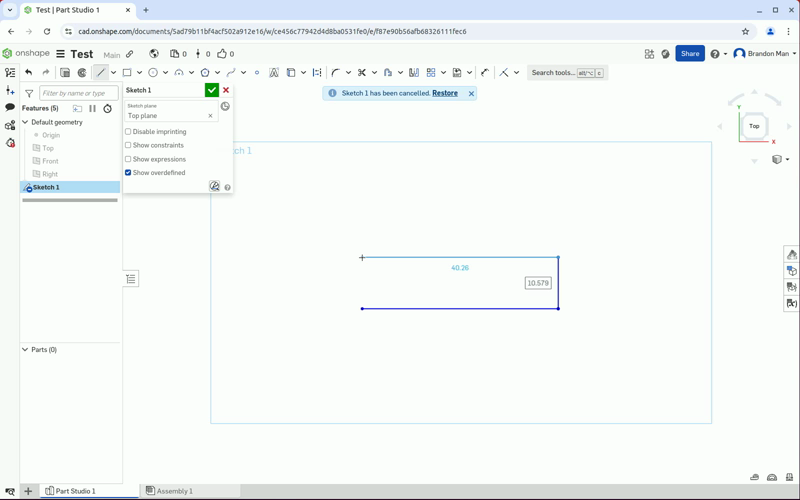
key_up(shift)
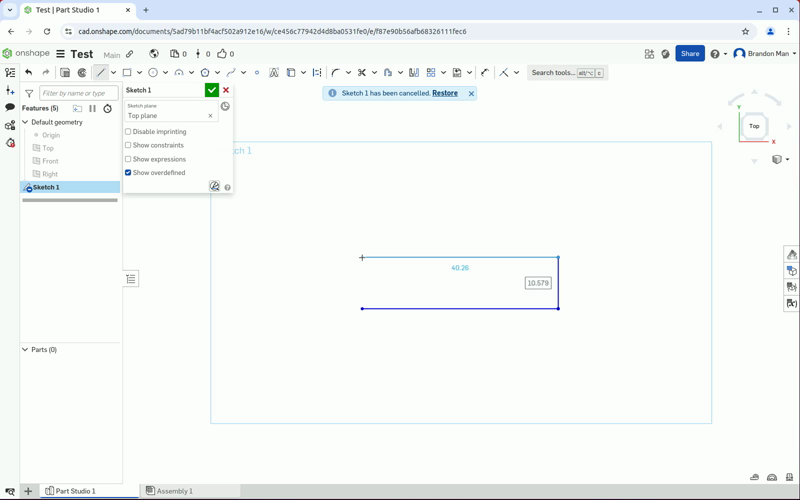
mouse_move(392, 257)
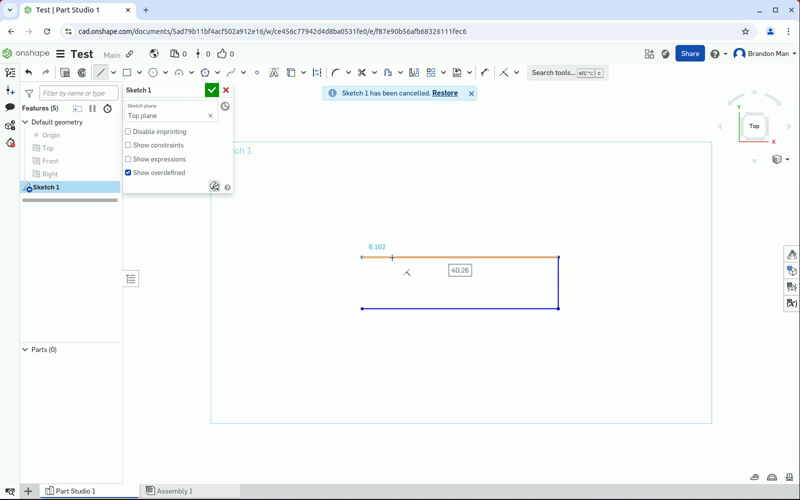
key_down(shift)
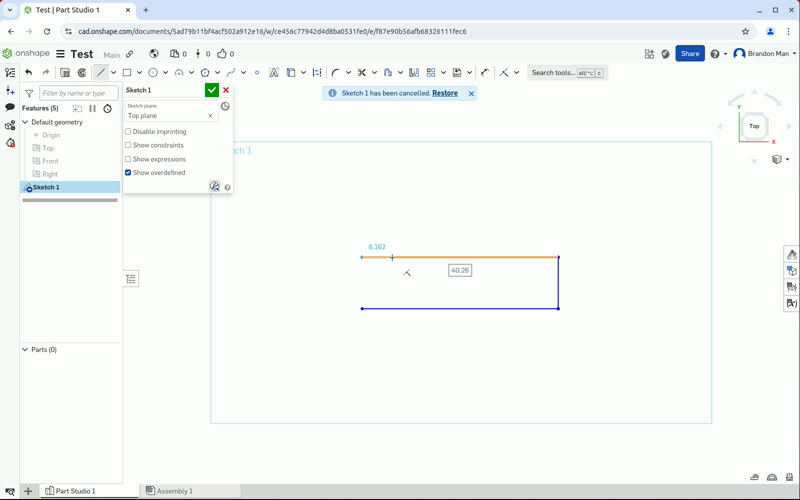
mouse_move(362, 308)
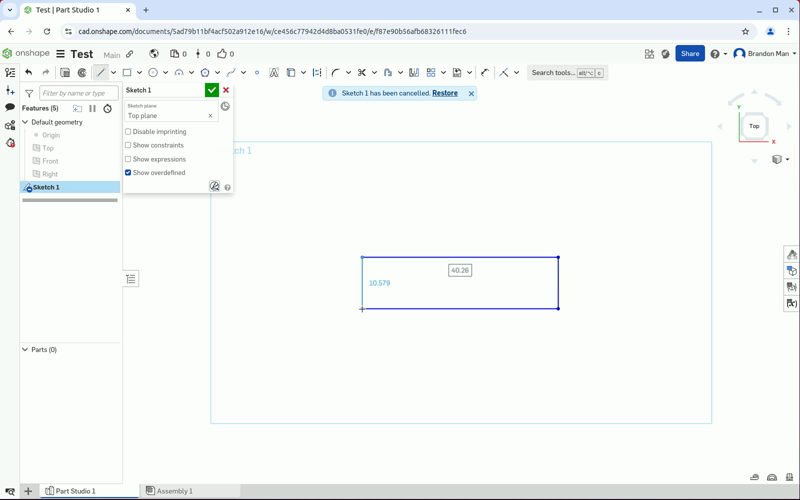
key_up(shift)
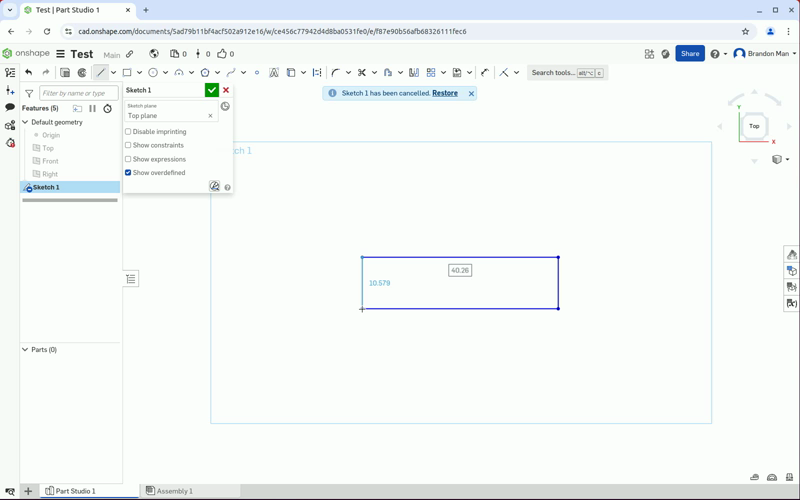
click(362, 308)
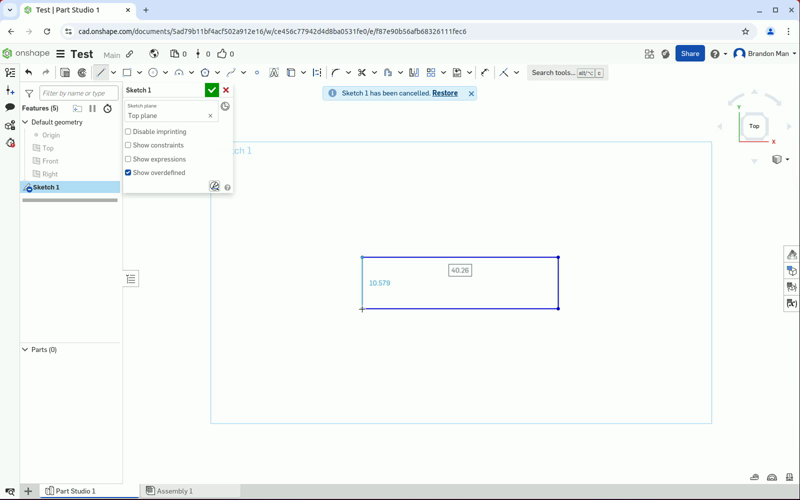
key(esc)
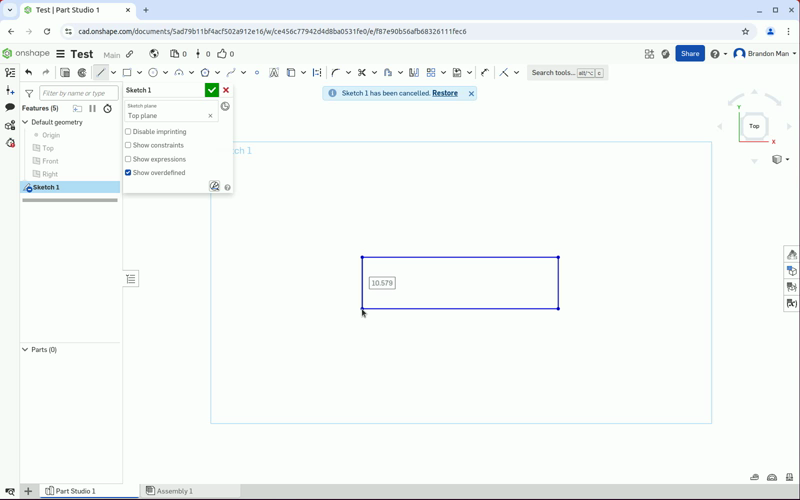
key(c)
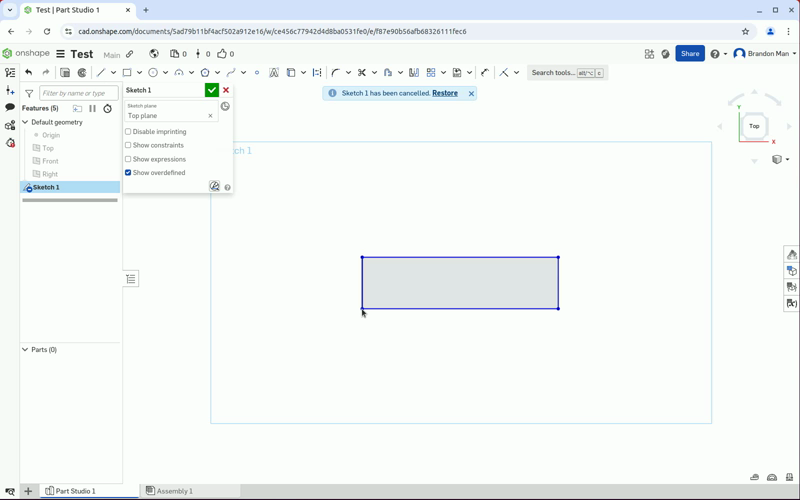
key_down(shift)
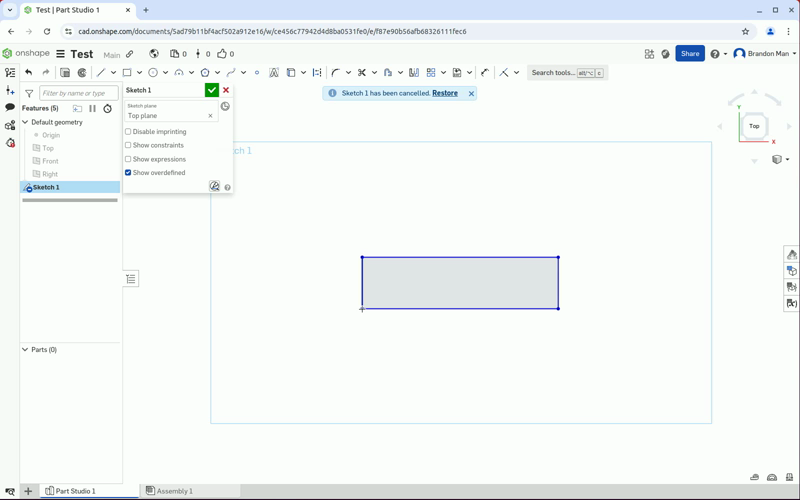
mouse_move(393, 282)
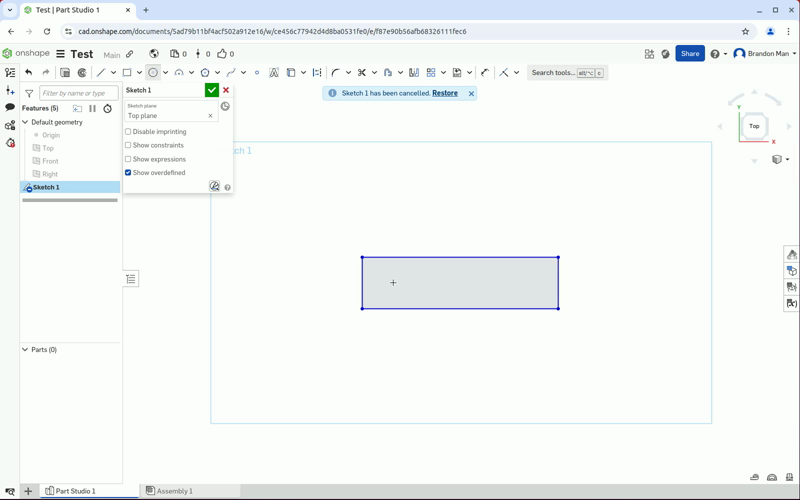
click(393, 282)
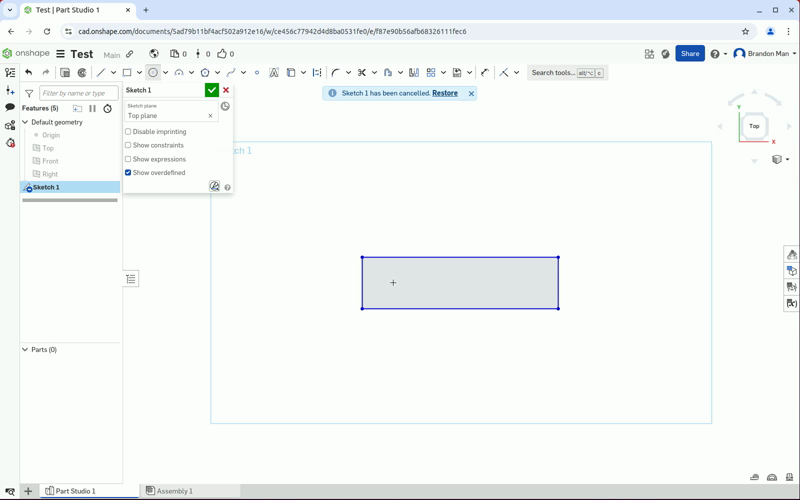
key_up(shift)
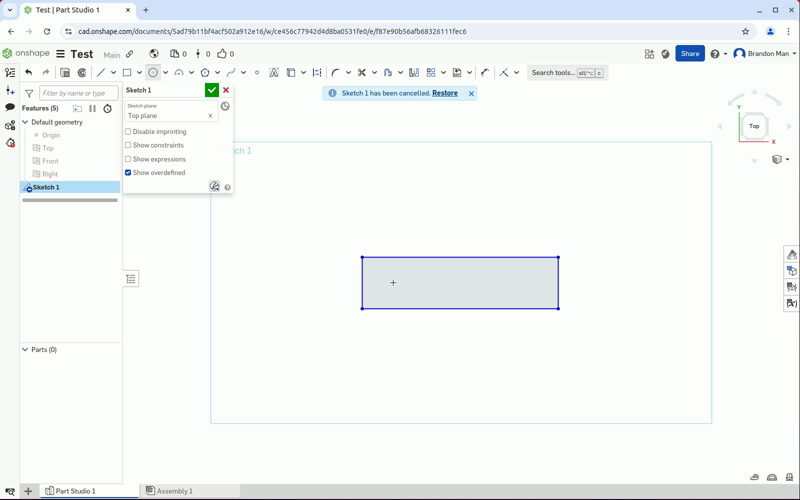
mouse_move(397, 282)
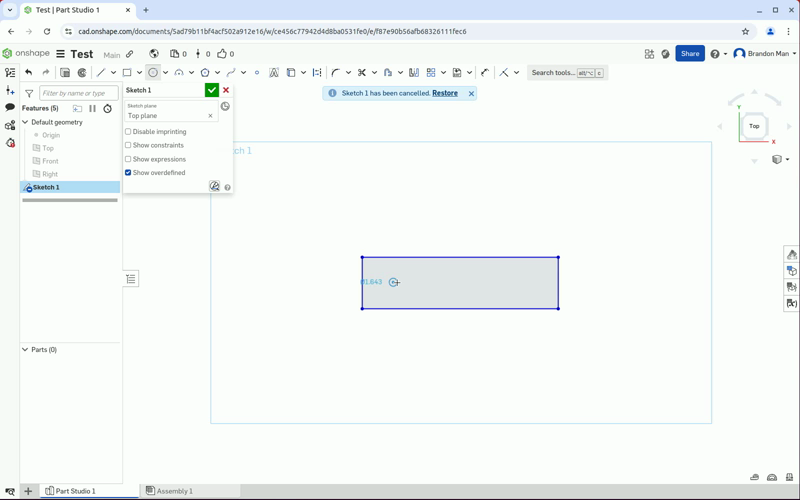
click(397, 282)
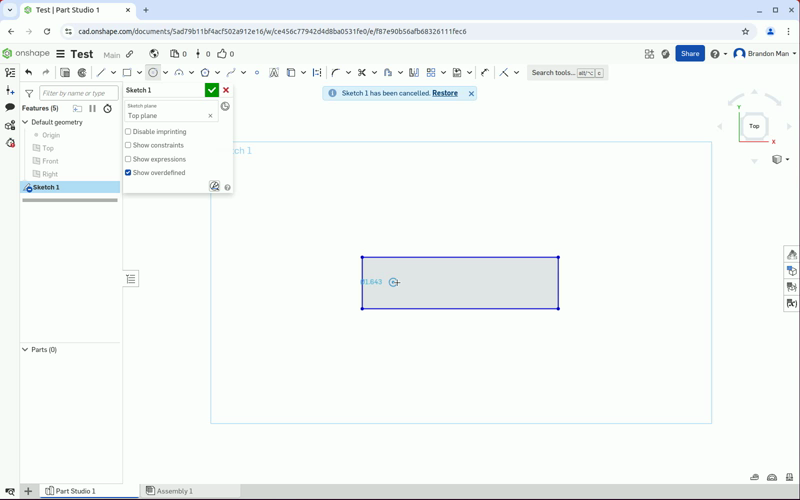
key(esc)
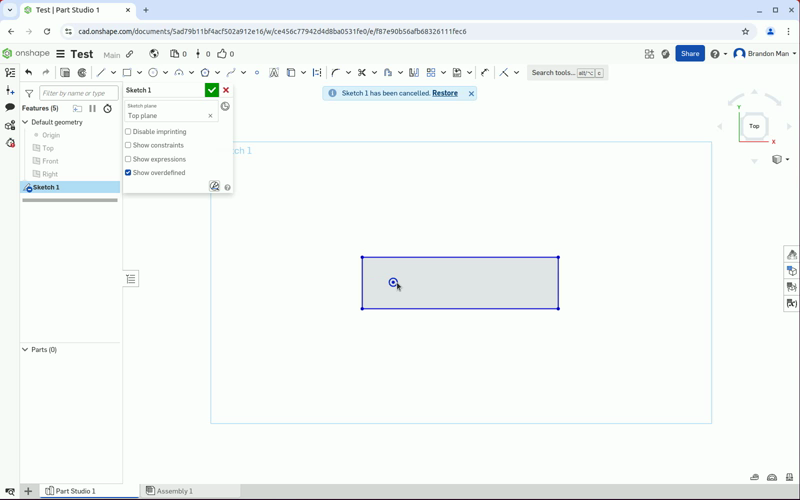
key(c)
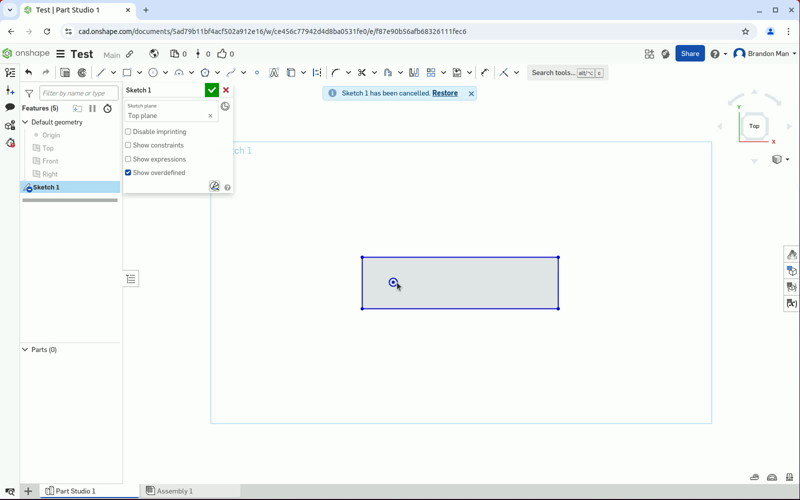
key_down(shift)
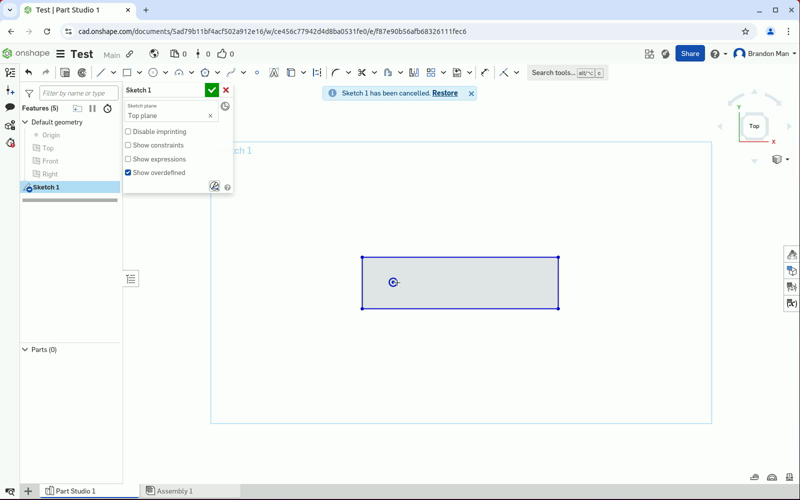
mouse_move(543, 282)
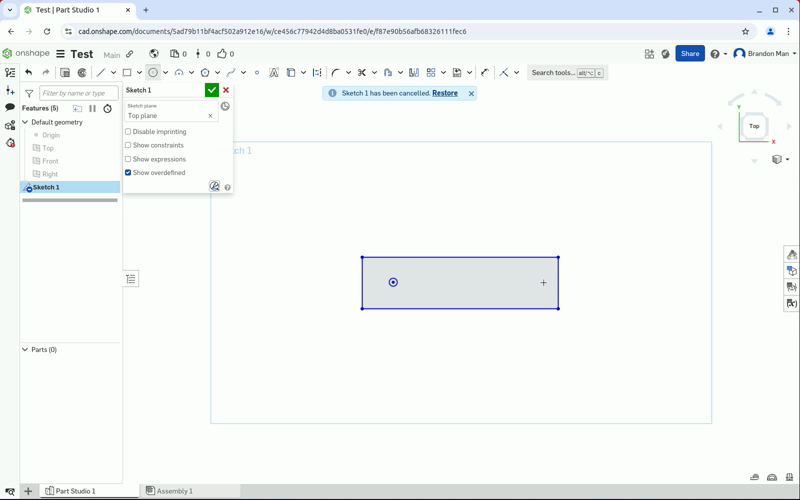
click(543, 282)
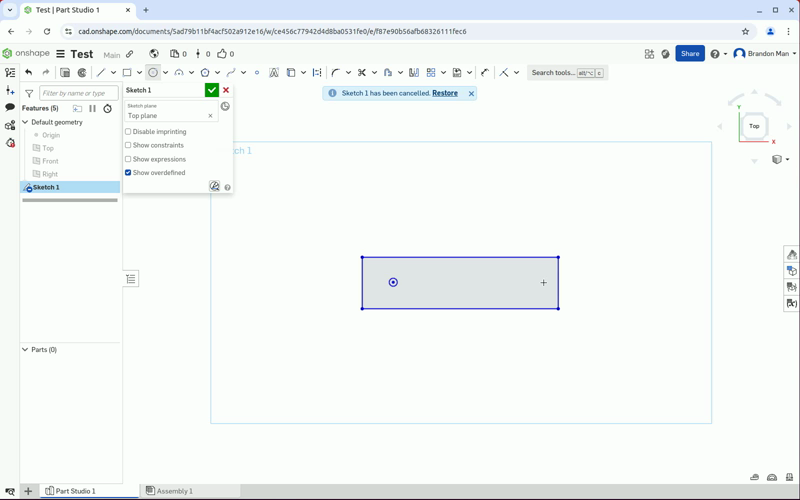
key_up(shift)
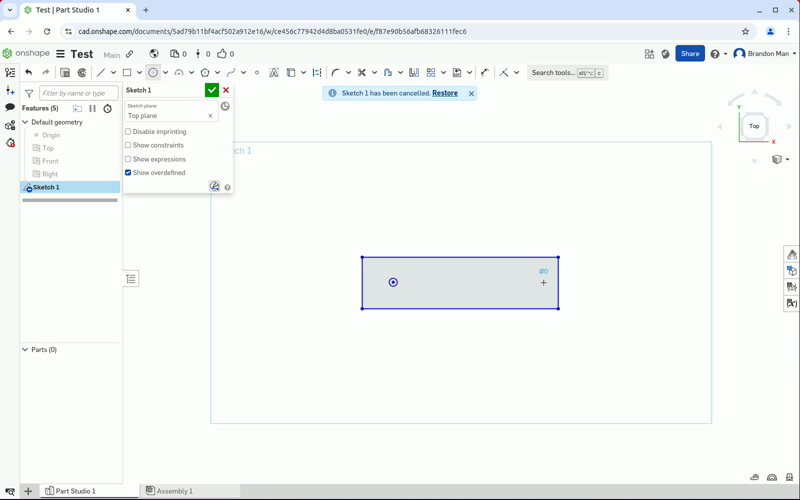
mouse_move(548, 282)
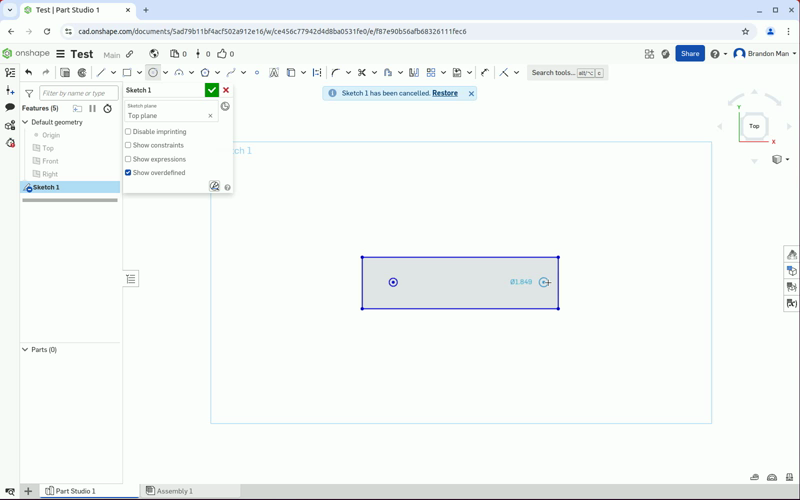
click(548, 282)
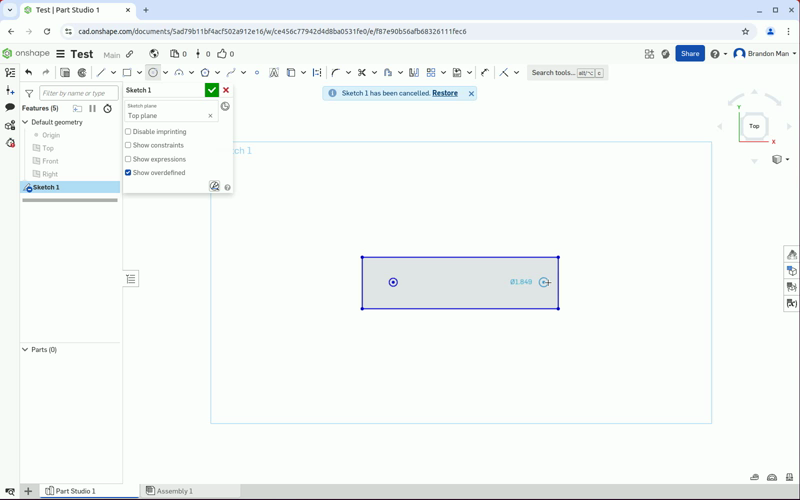
key(esc)
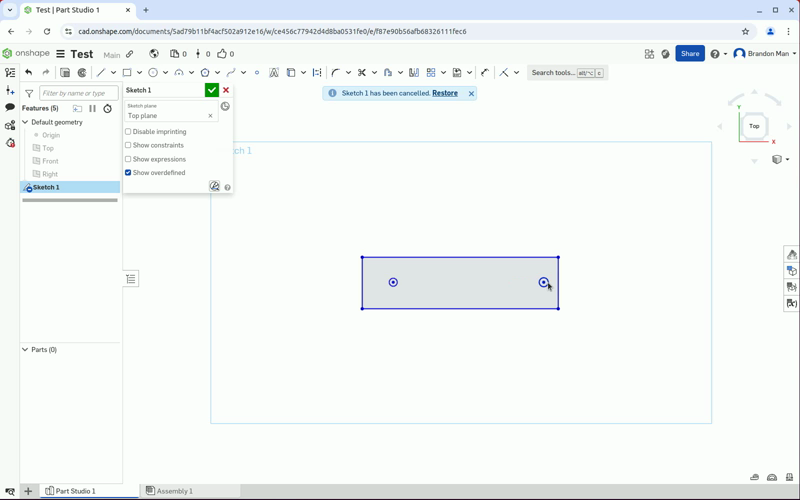
mouse_move(384, 271)
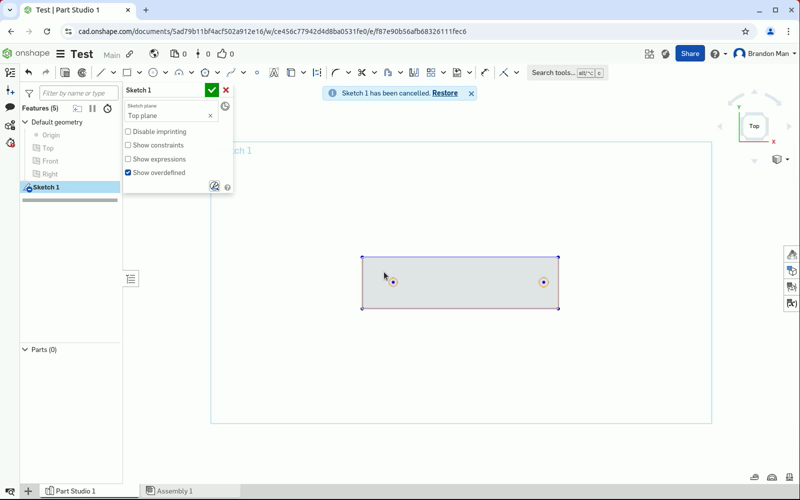
click(384, 271)
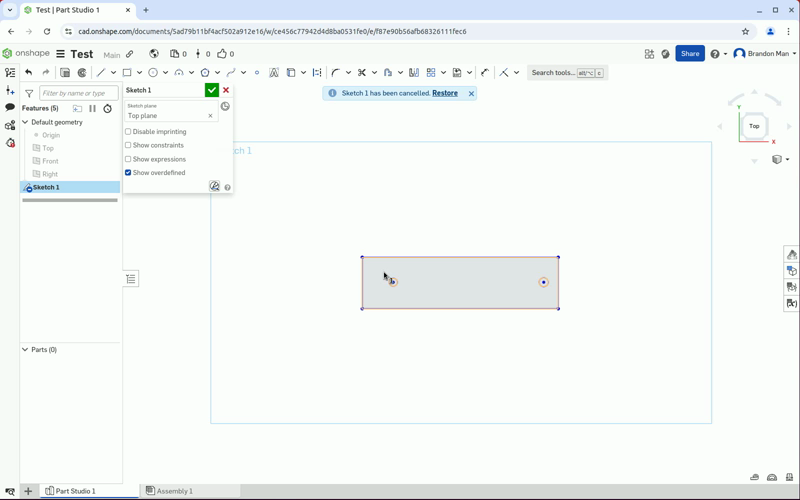
mouse_move(73, 352)
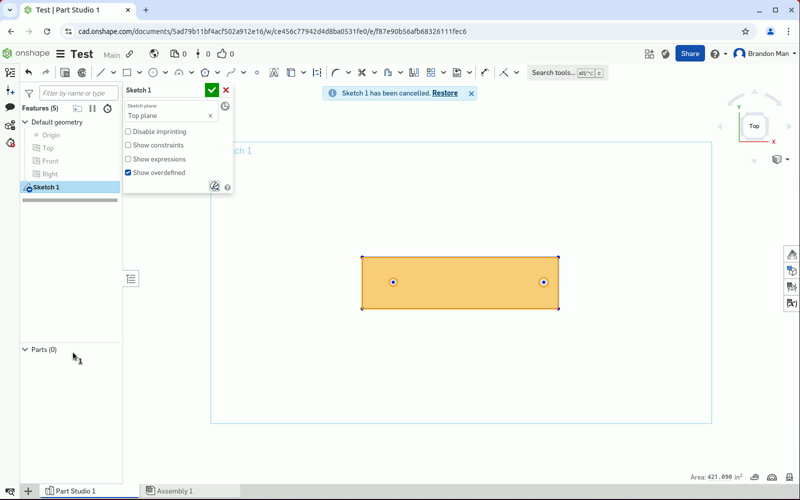
key(shift+y)
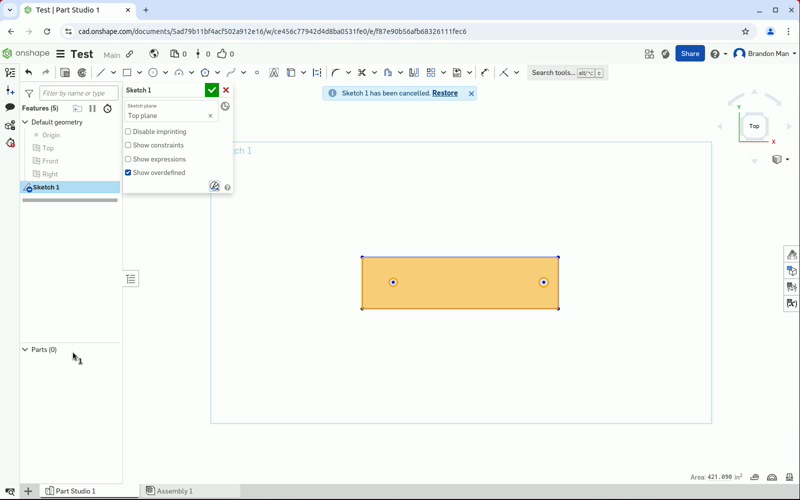
key(shift+e)
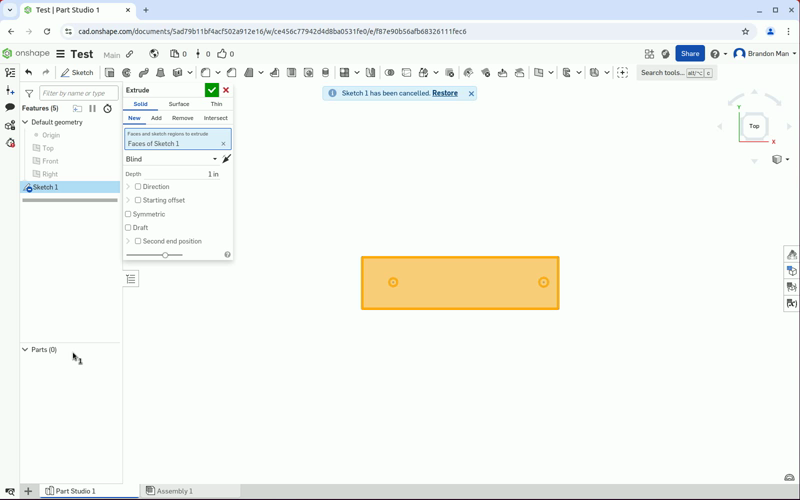
mouse_move(143, 106)
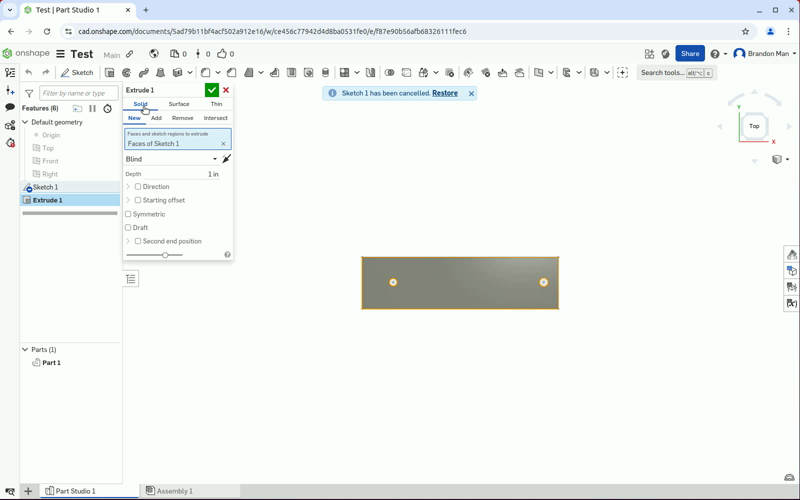
click(143, 106)
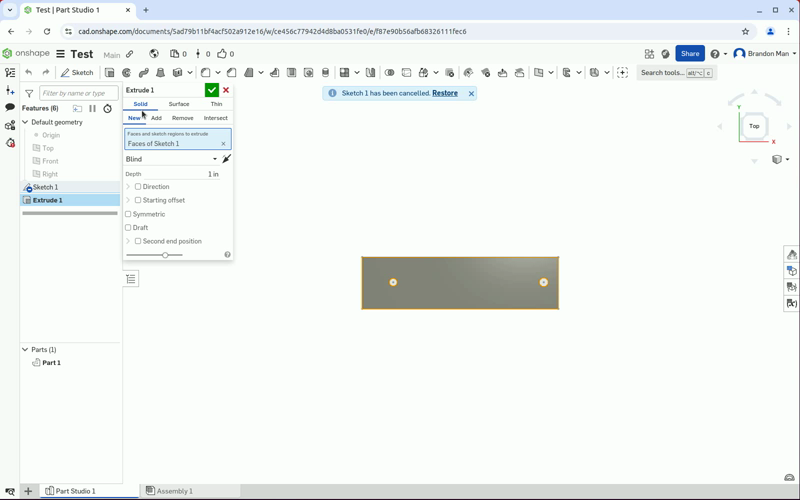
mouse_move(137, 120)
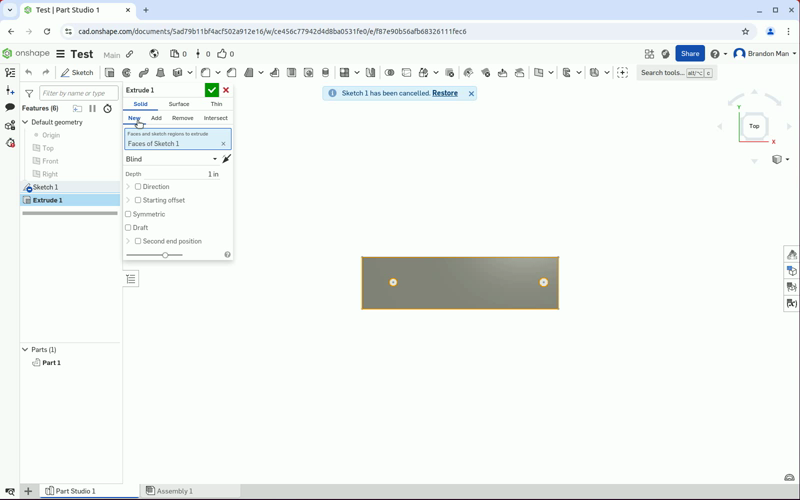
click(137, 120)
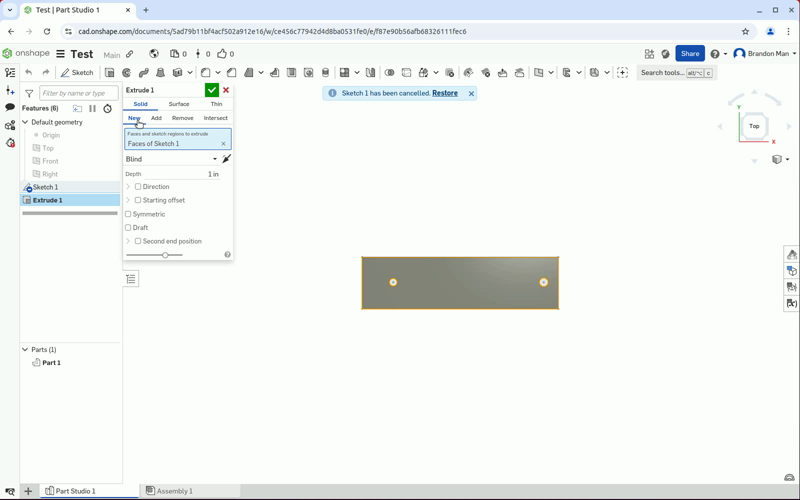
key(tab, 4)
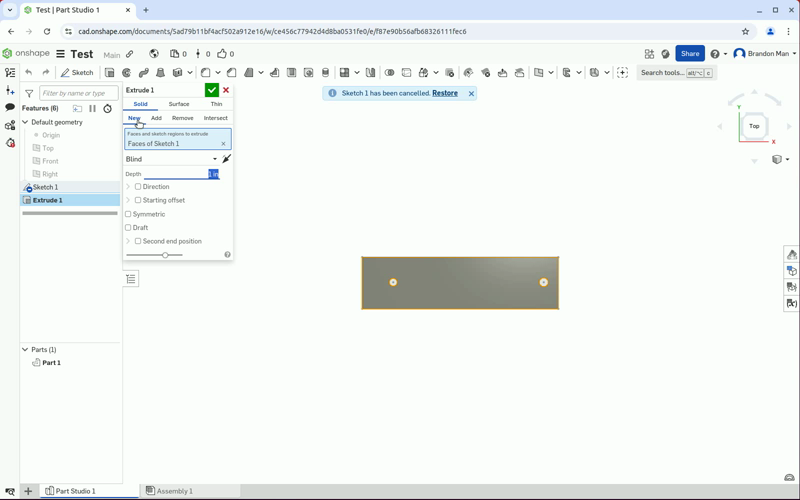
text(1.444)
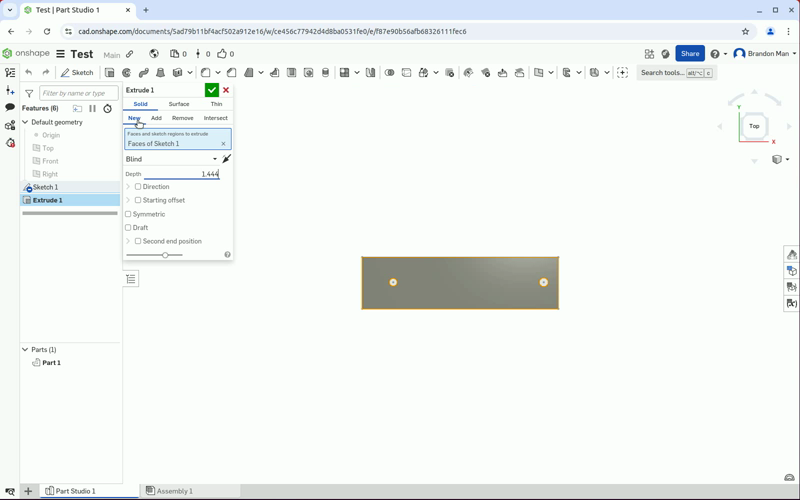
key(enter)
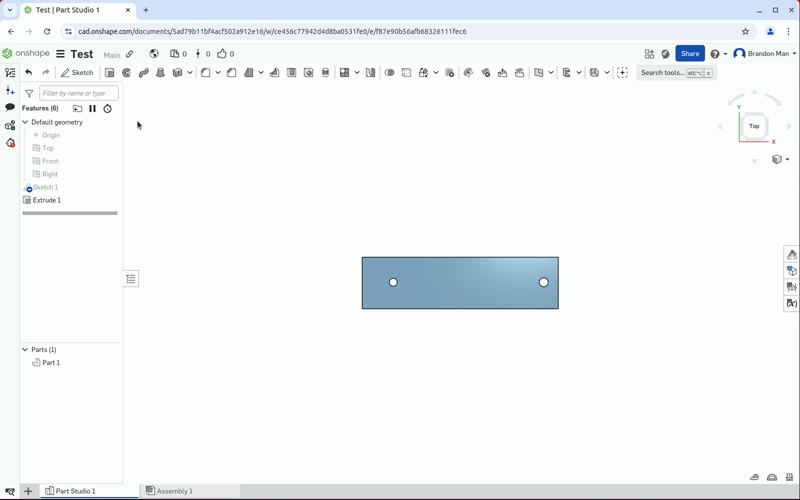
key(shift+h)
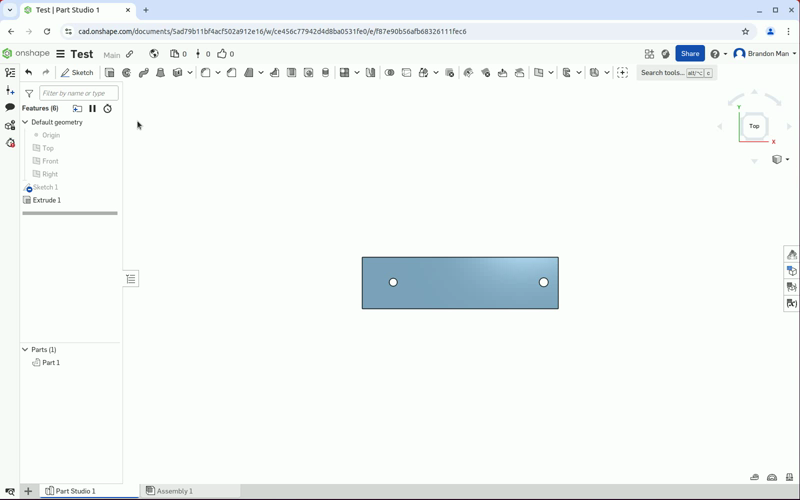
key(shift+h)
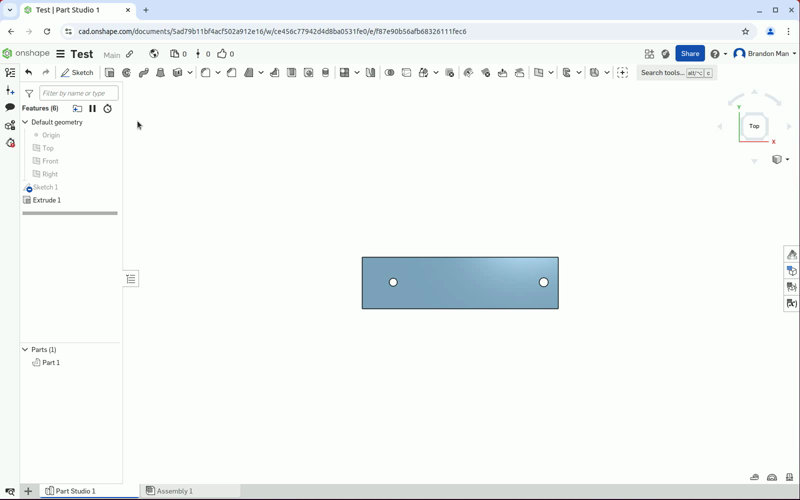
mouse_move(73, 189)
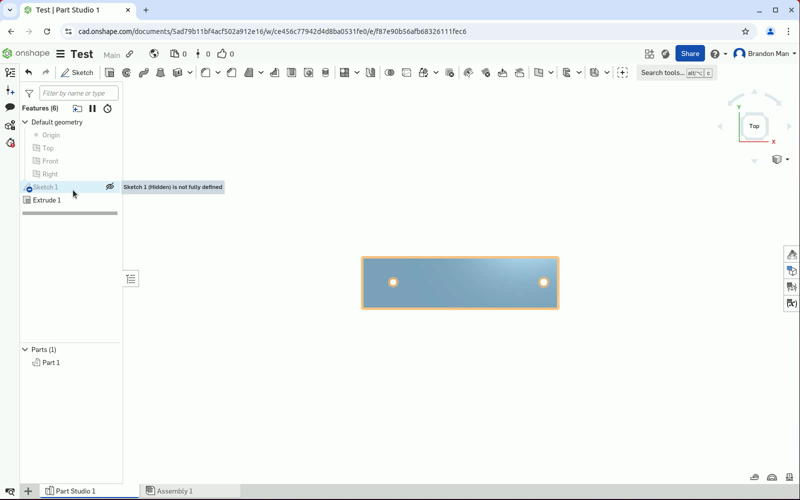
click(73, 189)
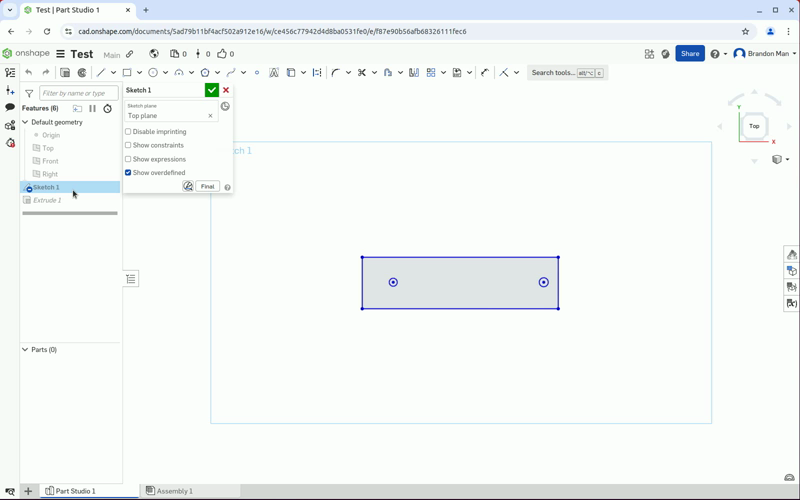
mouse_move(229, 92)
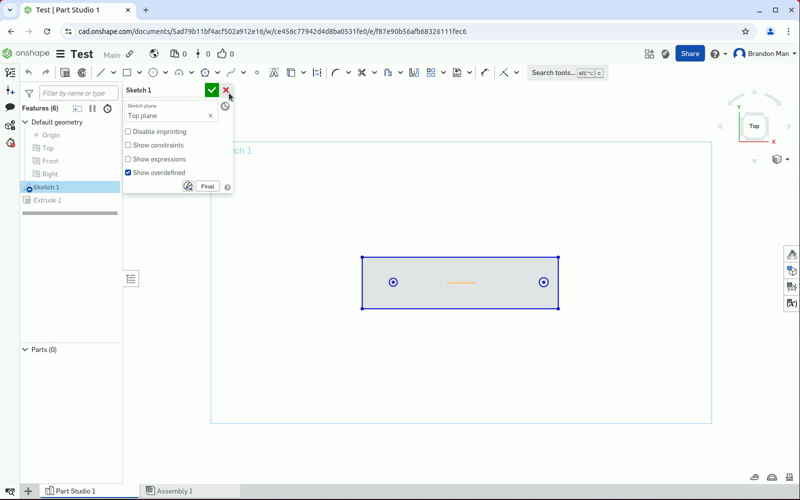
click(229, 92)
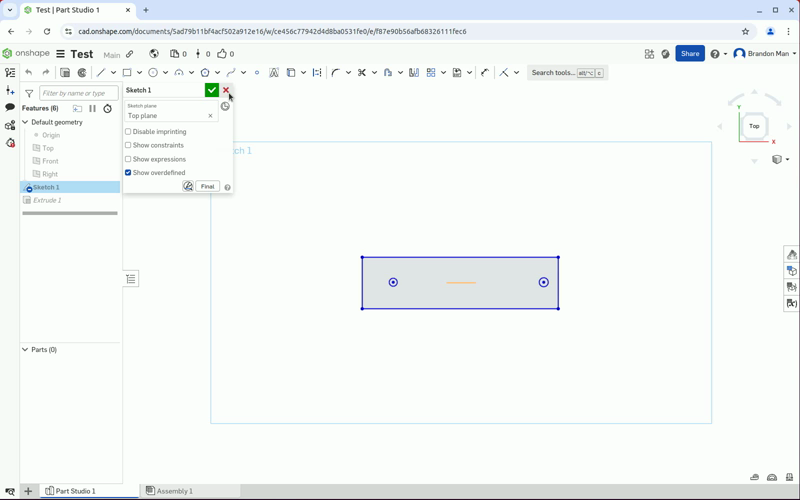
key(shift+s)
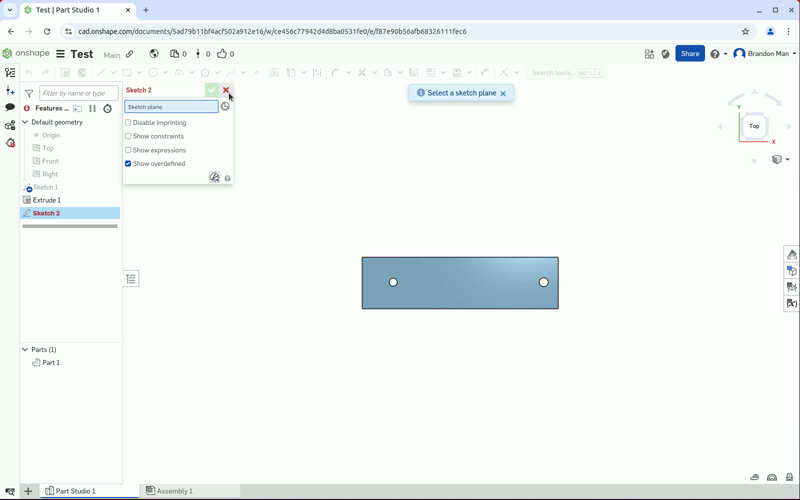
mouse_move(73, 150)
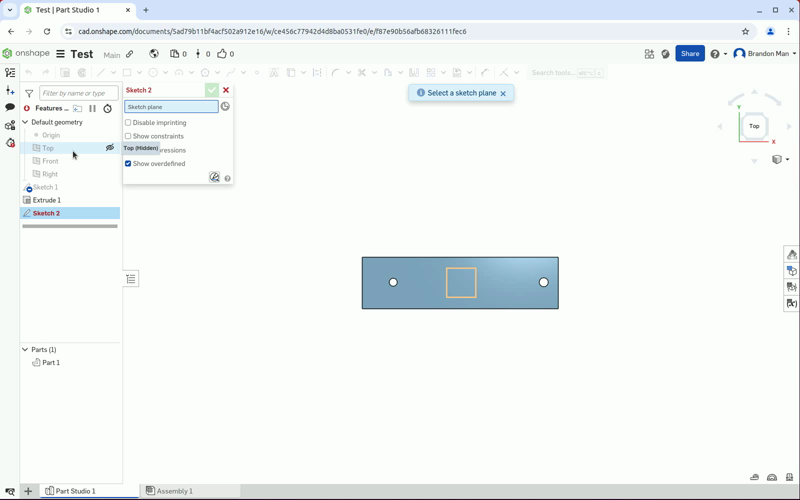
click(73, 150)
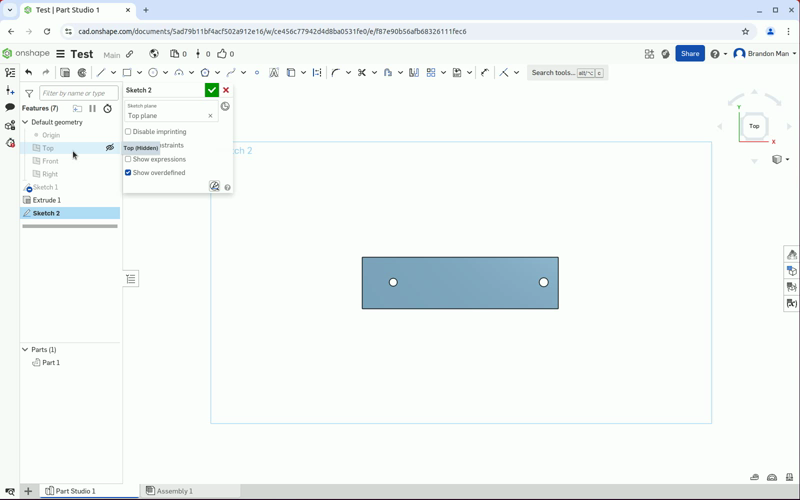
mouse_move(73, 352)
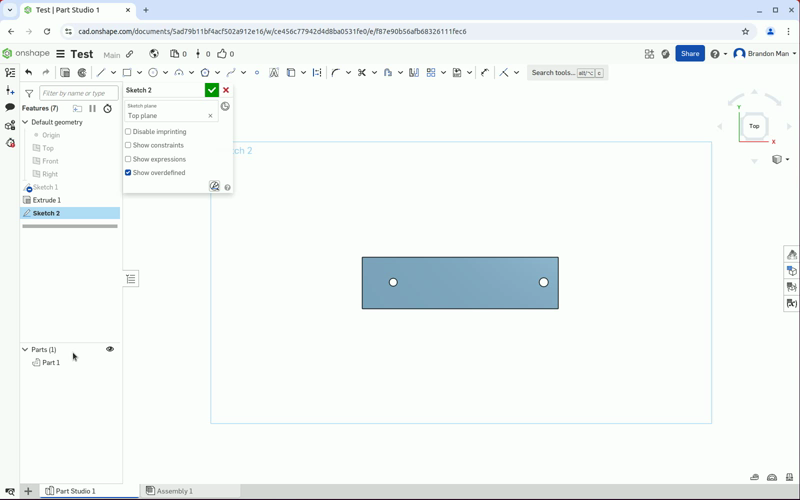
key(y)
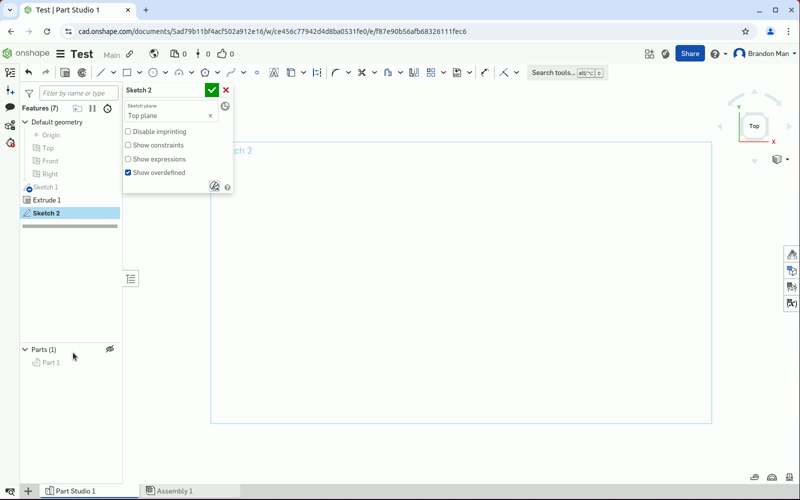
key(l)
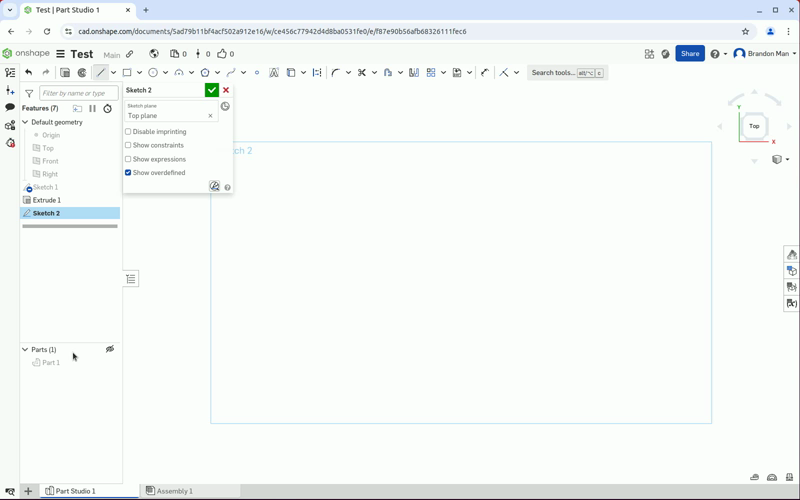
key_down(shift)
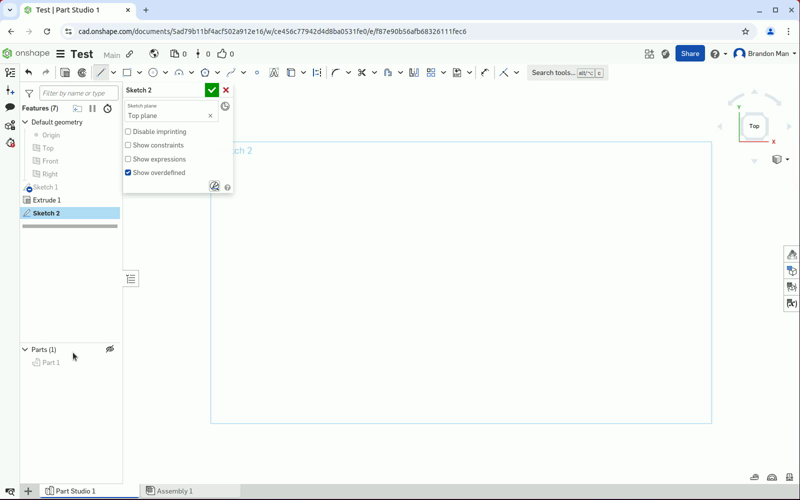
mouse_move(348, 308)
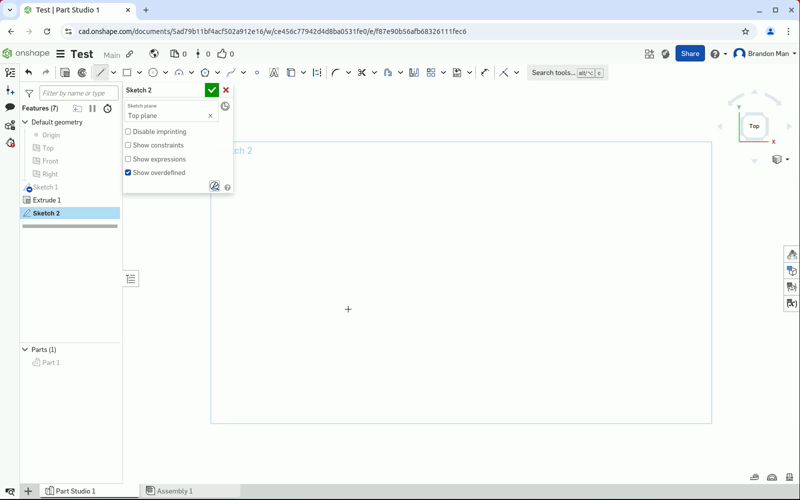
click(348, 308)
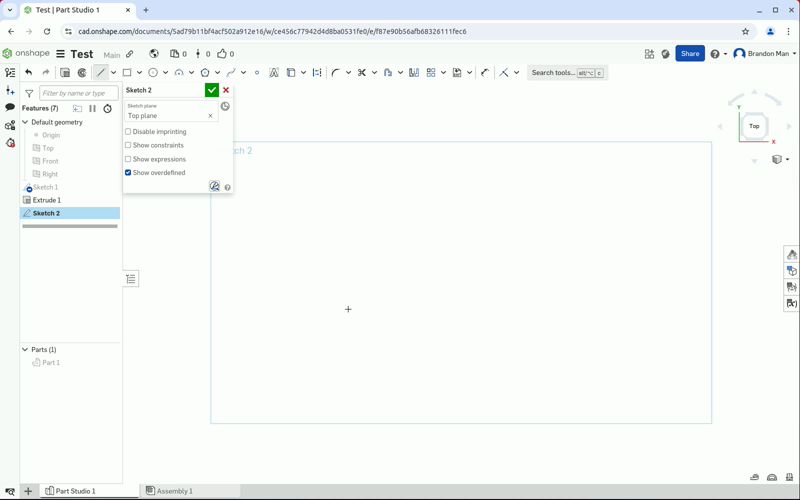
key_up(shift)
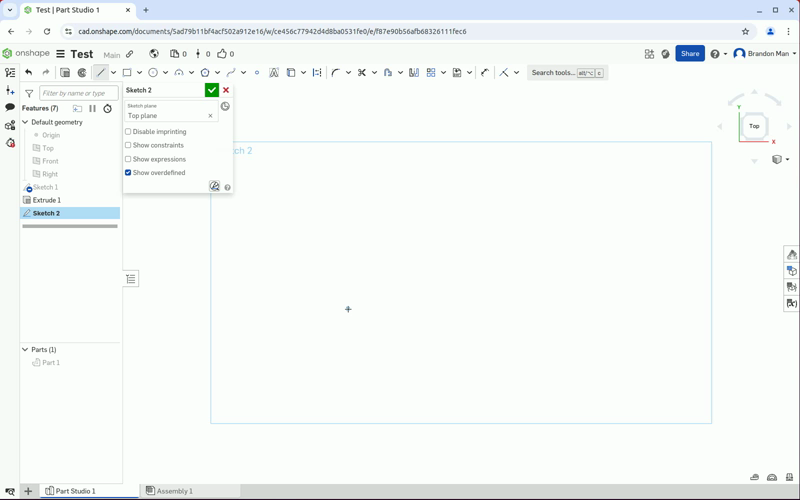
key_down(shift)
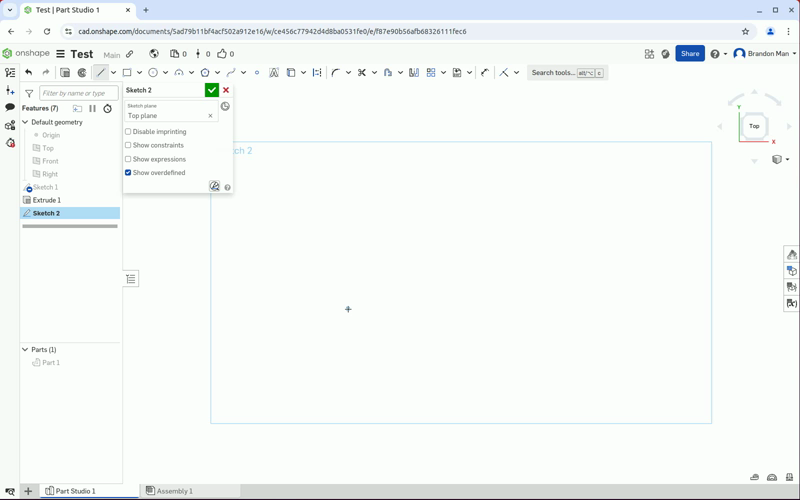
mouse_move(378, 308)
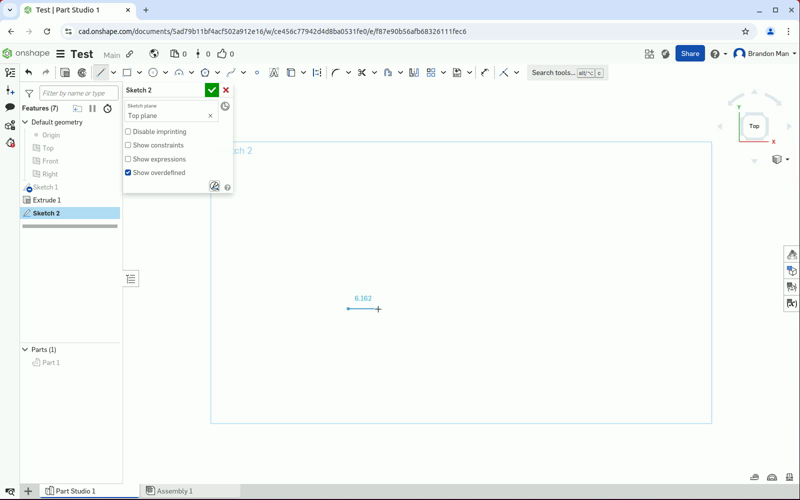
mouse_move(362, 308)
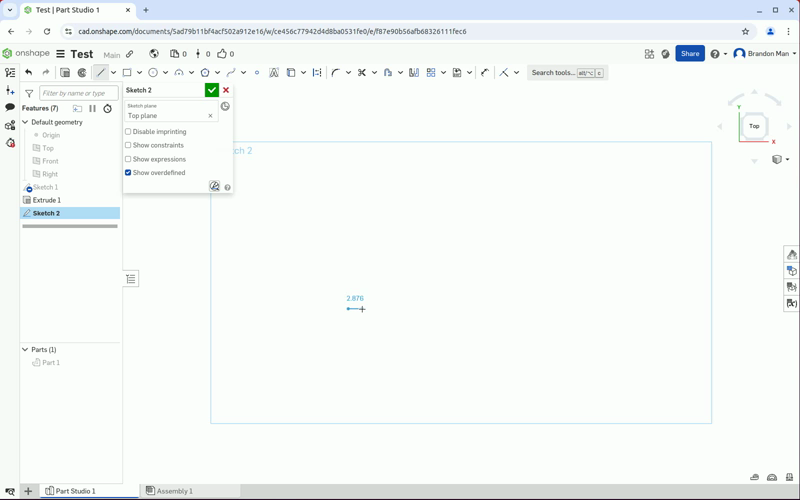
click(362, 308)
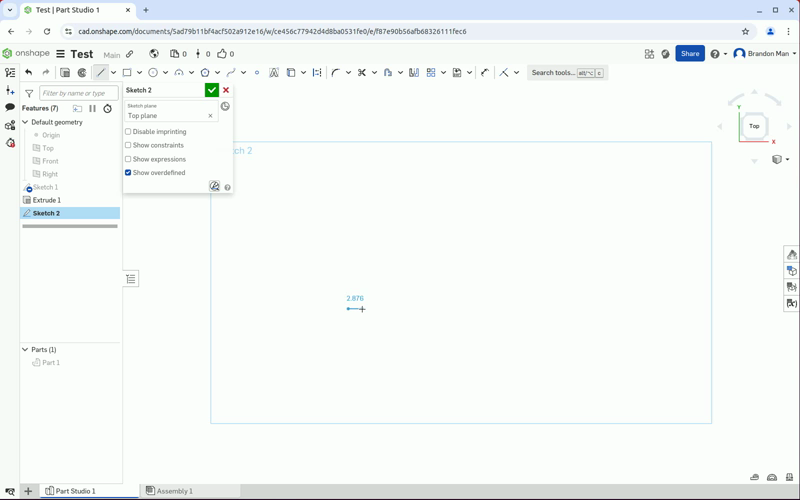
key_up(shift)
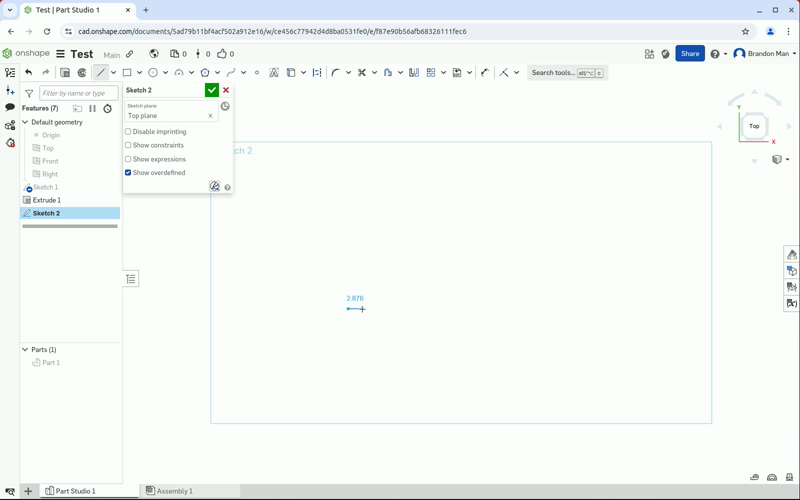
key_down(shift)
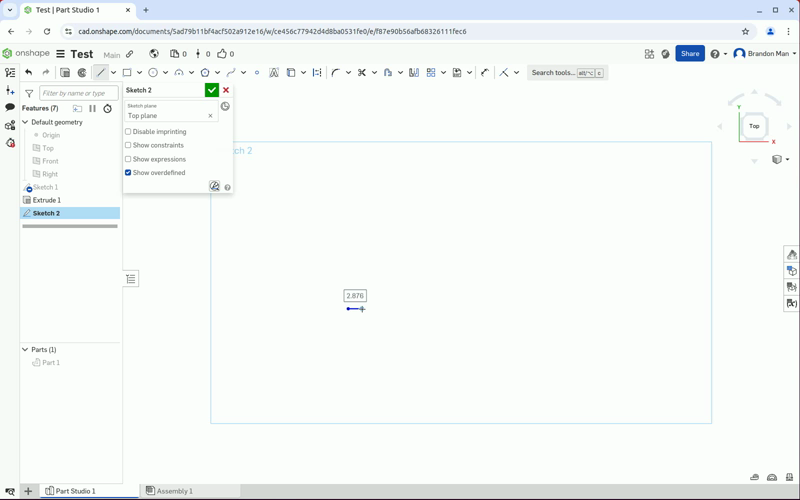
mouse_move(392, 308)
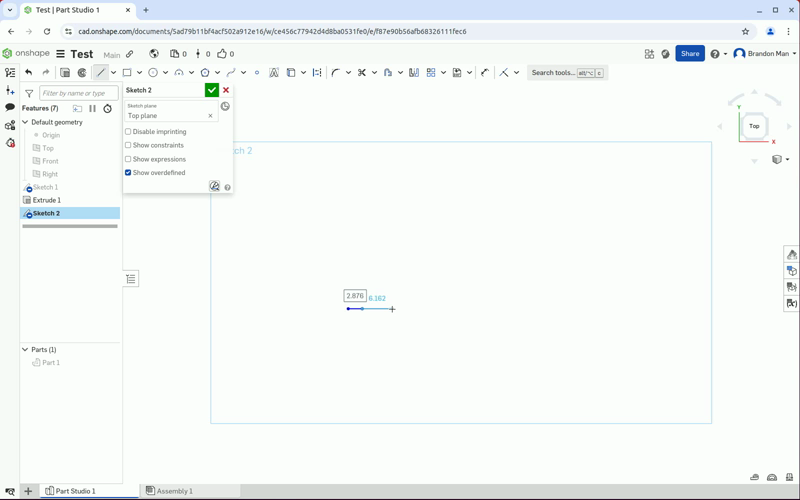
mouse_move(362, 256)
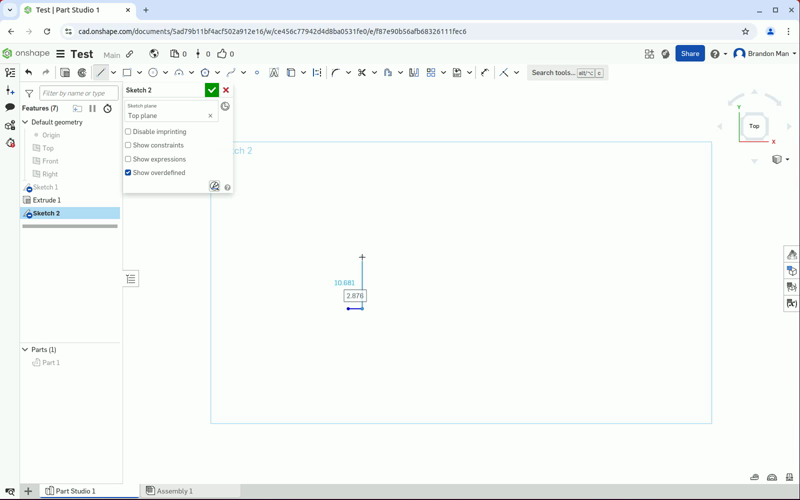
click(362, 256)
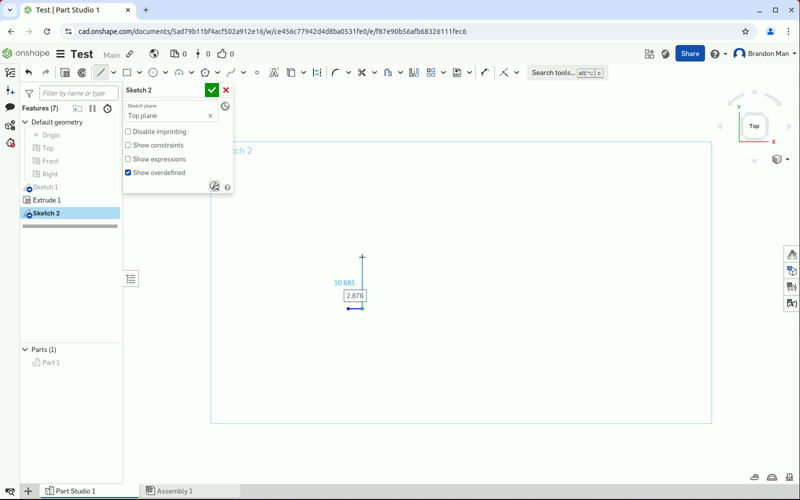
key_up(shift)
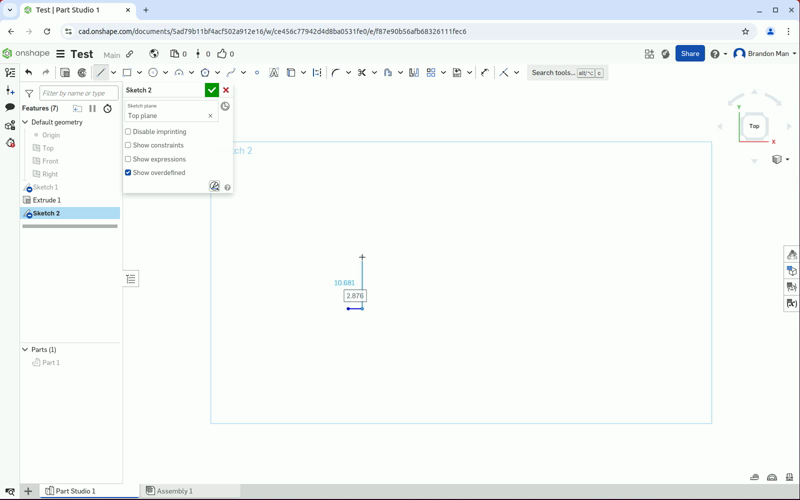
key_down(shift)
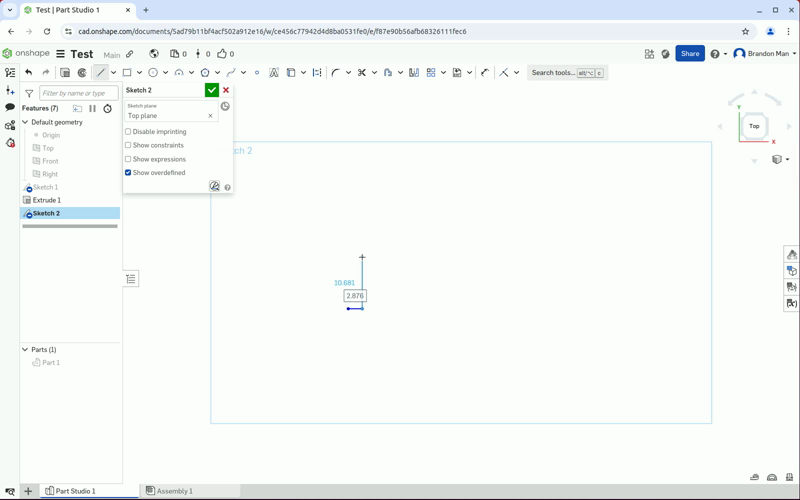
mouse_move(392, 256)
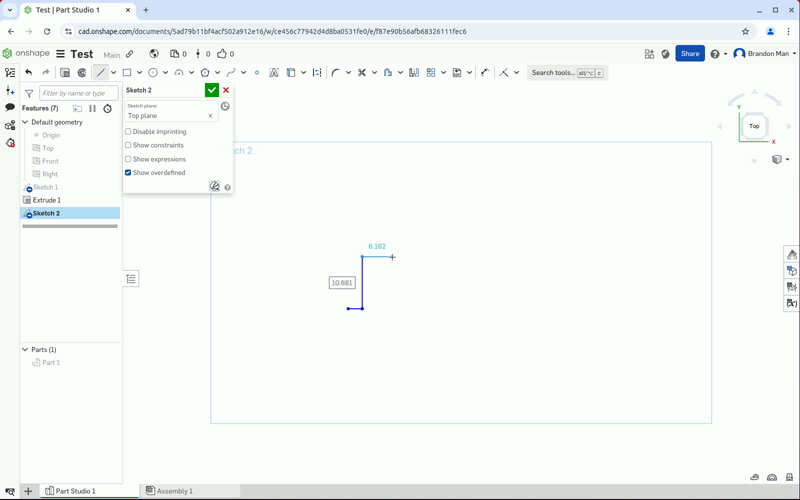
mouse_move(348, 256)
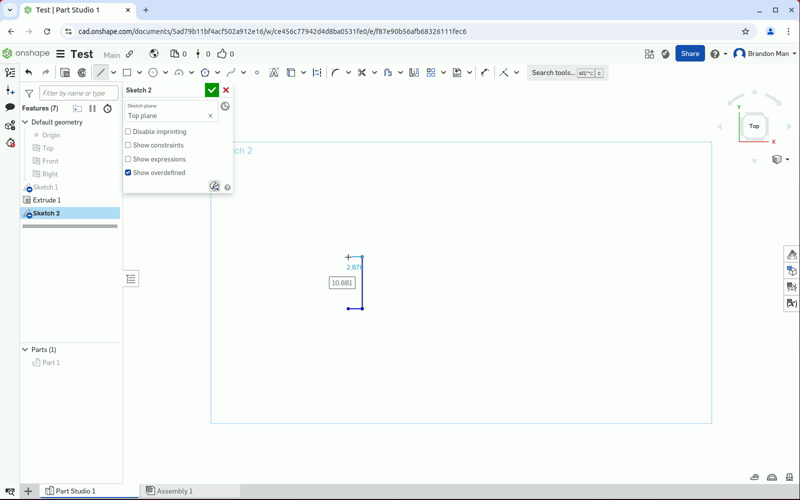
click(348, 256)
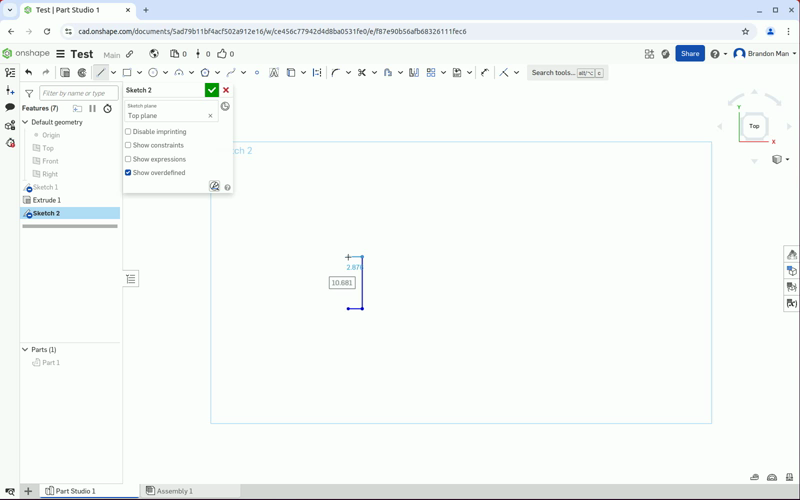
key_up(shift)
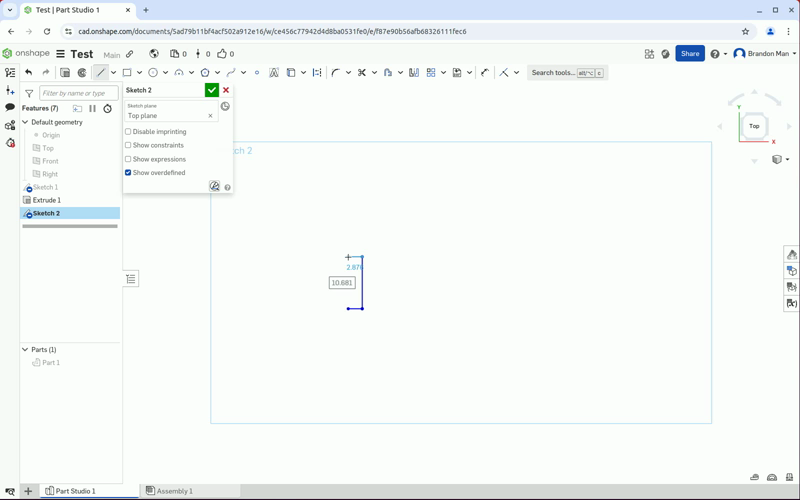
mouse_move(378, 256)
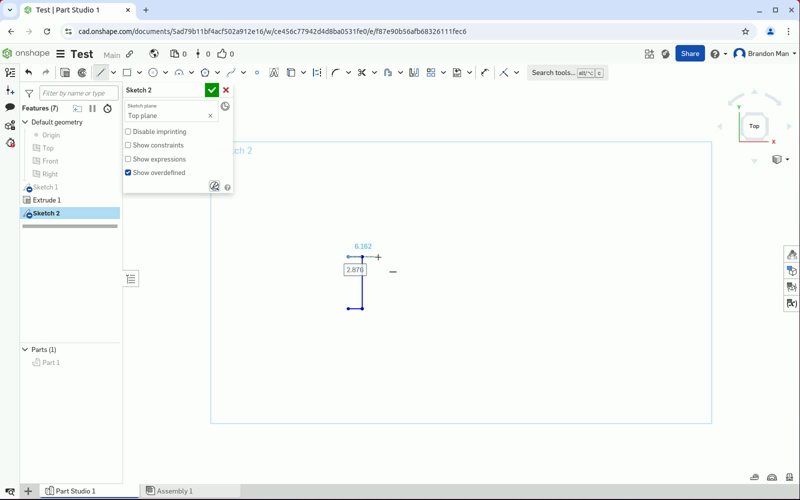
key_down(shift)
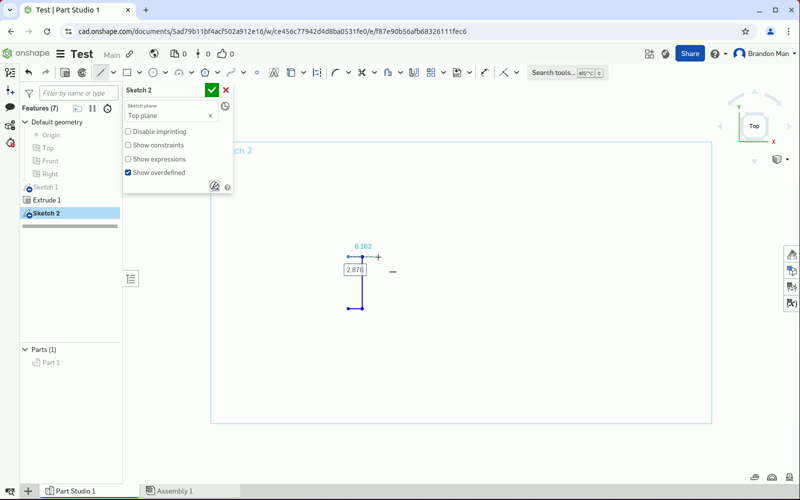
mouse_move(348, 308)
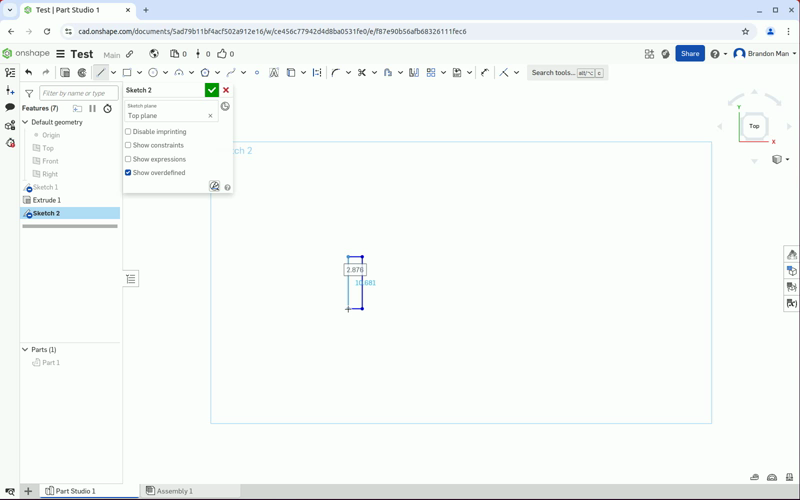
key_up(shift)
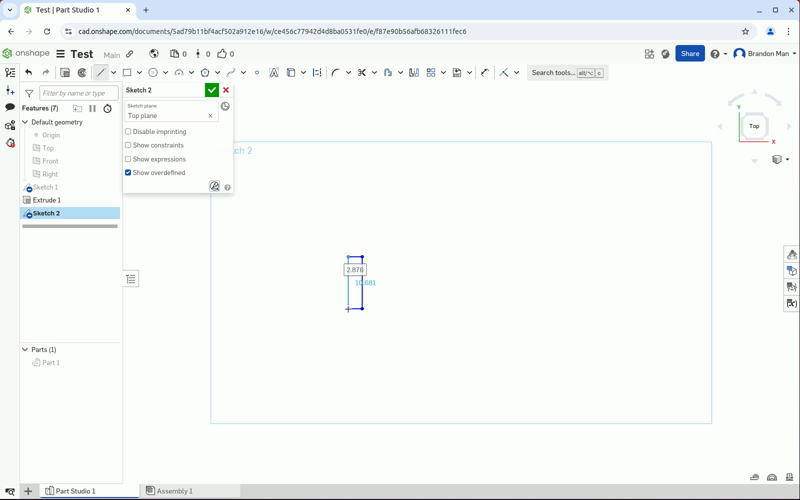
click(348, 308)
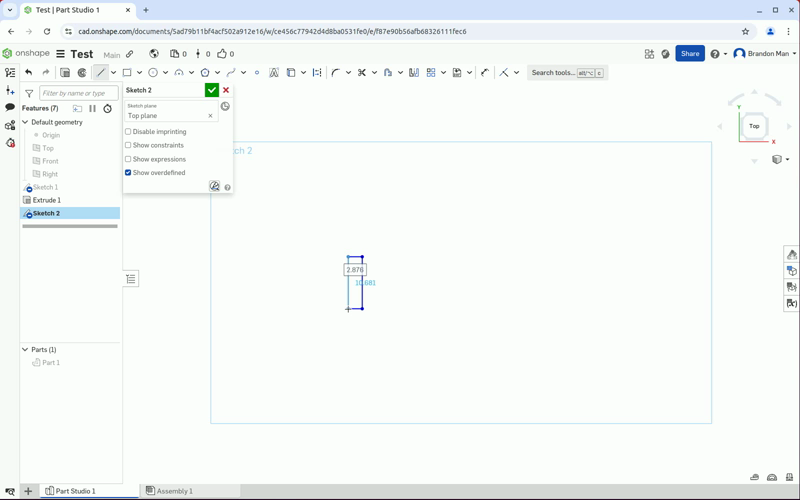
key(esc)
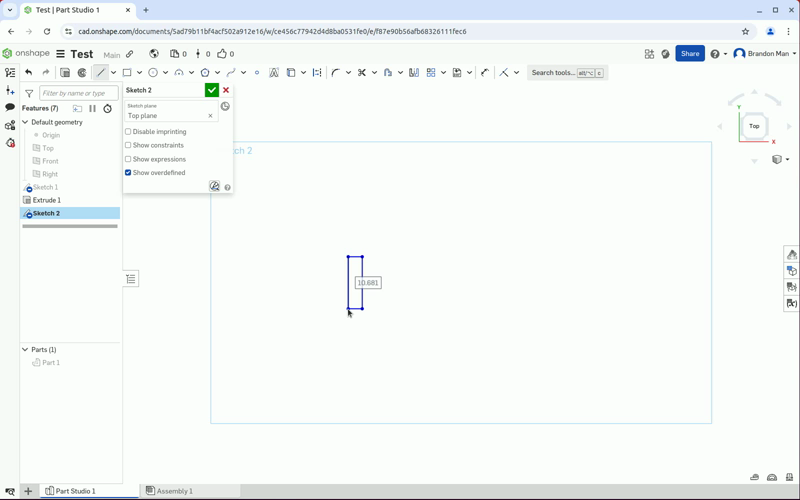
mouse_move(357, 260)
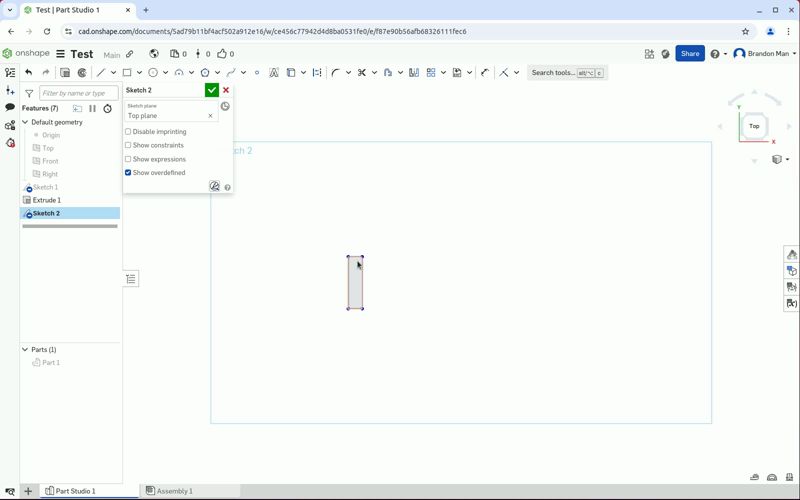
scroll(6)
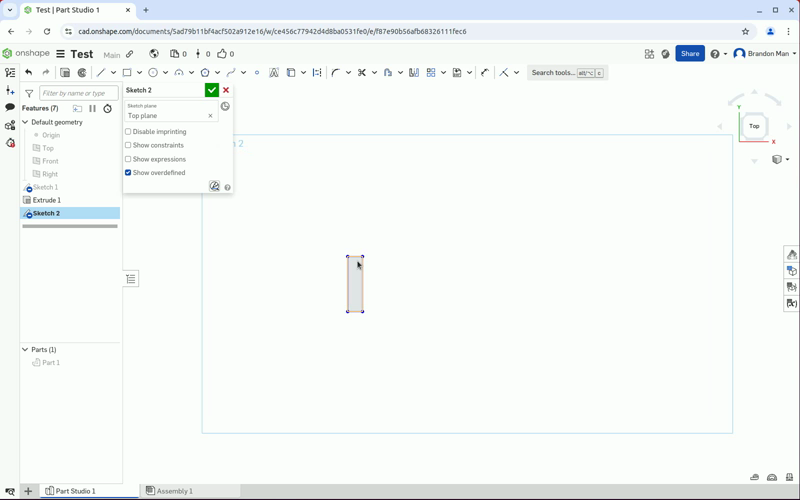
scroll(6)
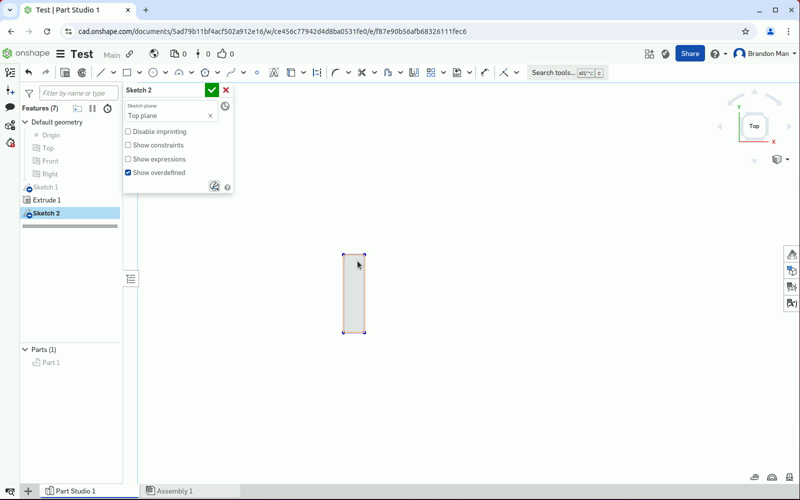
scroll(6)
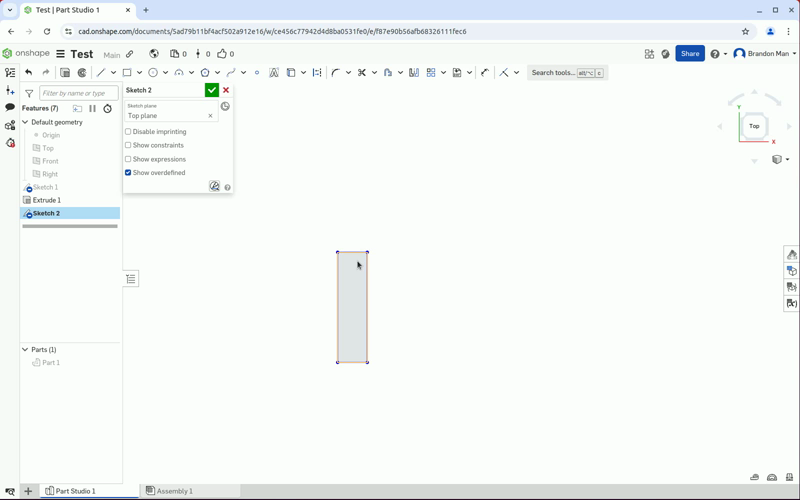
scroll(6)
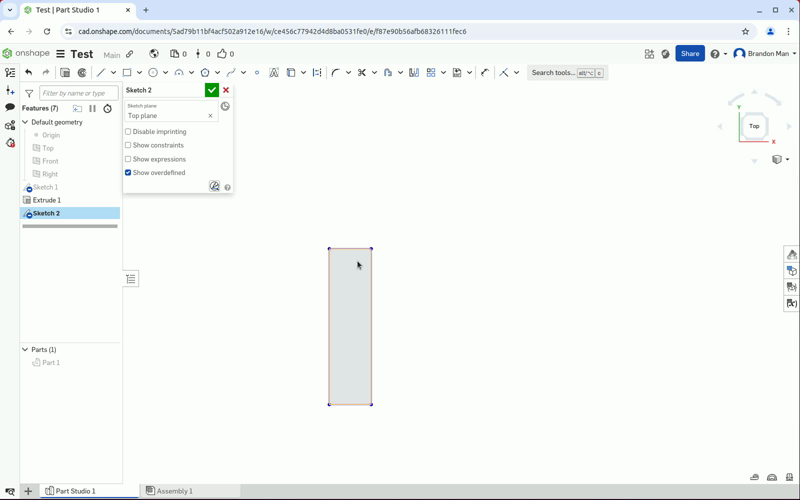
scroll(6)
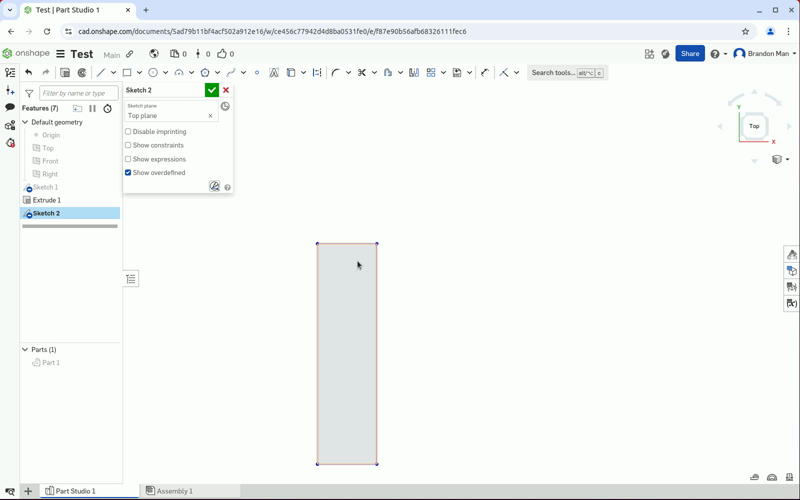
scroll(6)
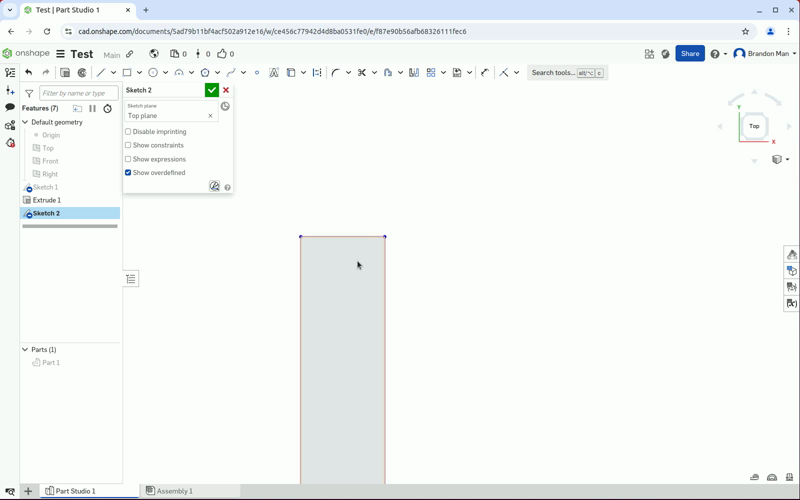
scroll(6)
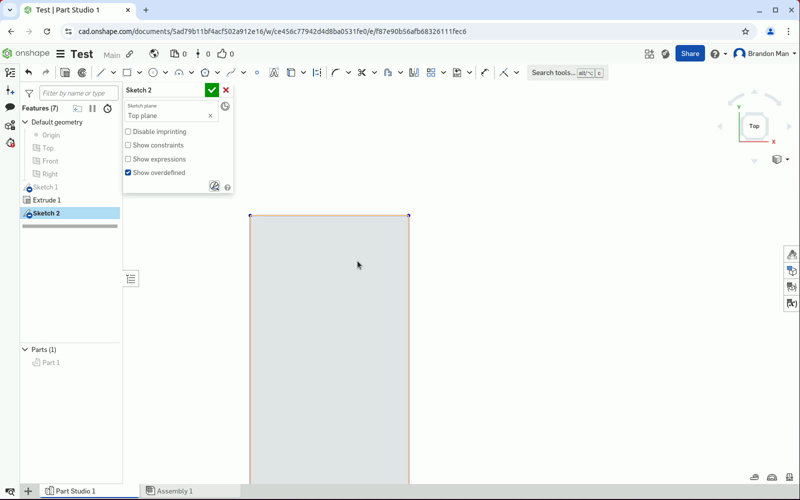
click(357, 260)
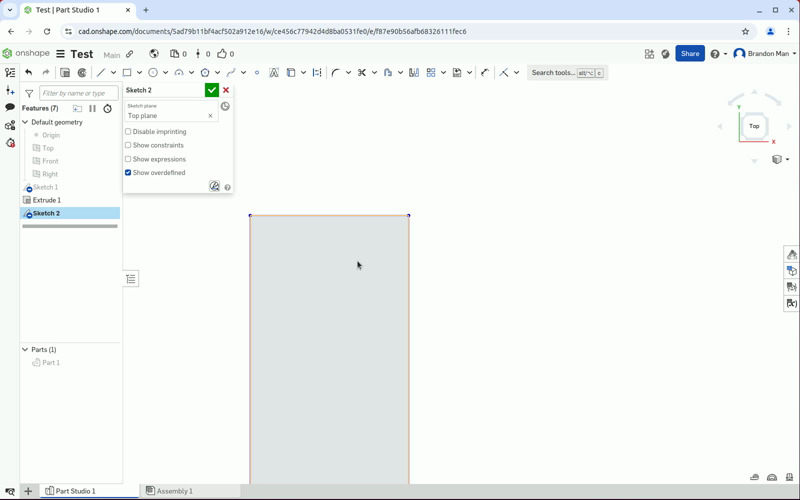
scroll(-6)
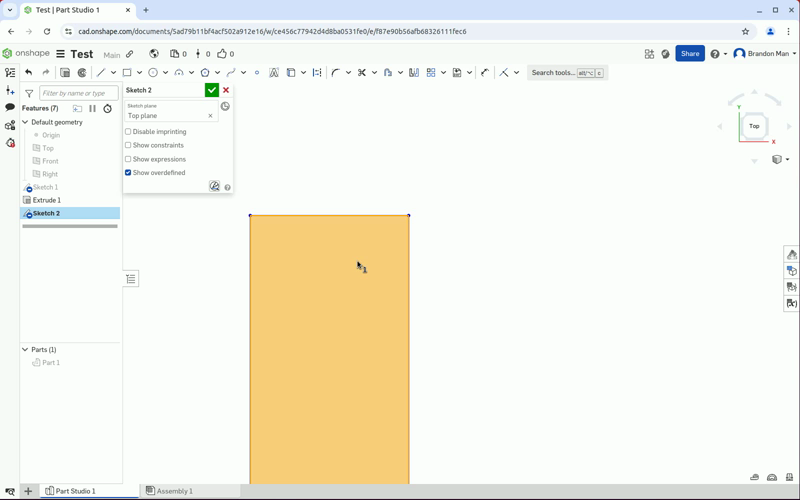
scroll(-6)
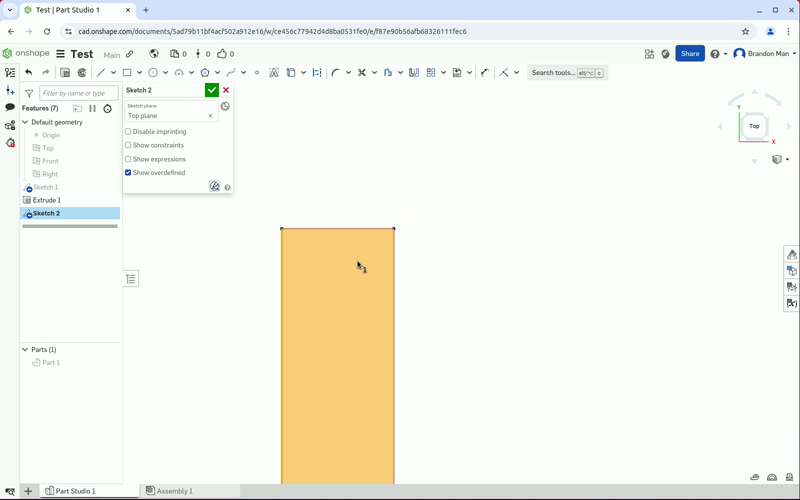
scroll(-6)
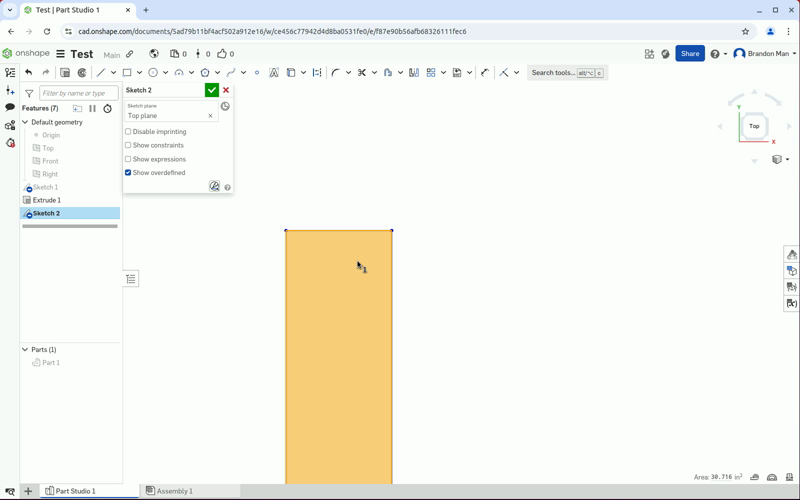
scroll(-6)
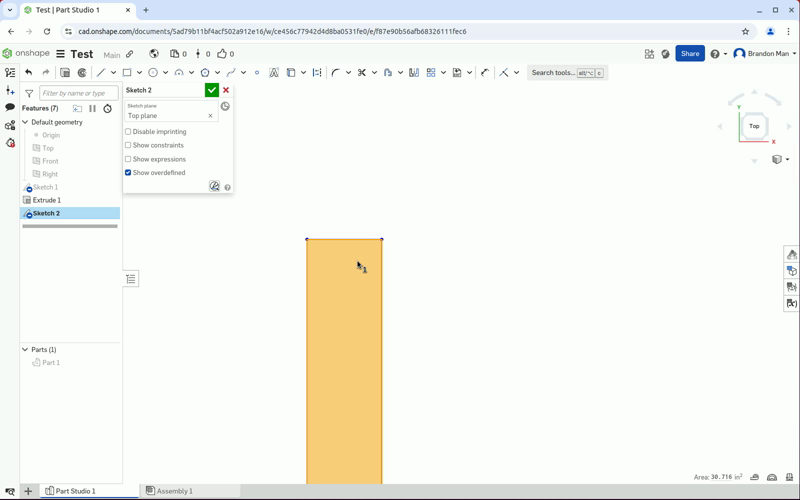
scroll(-6)
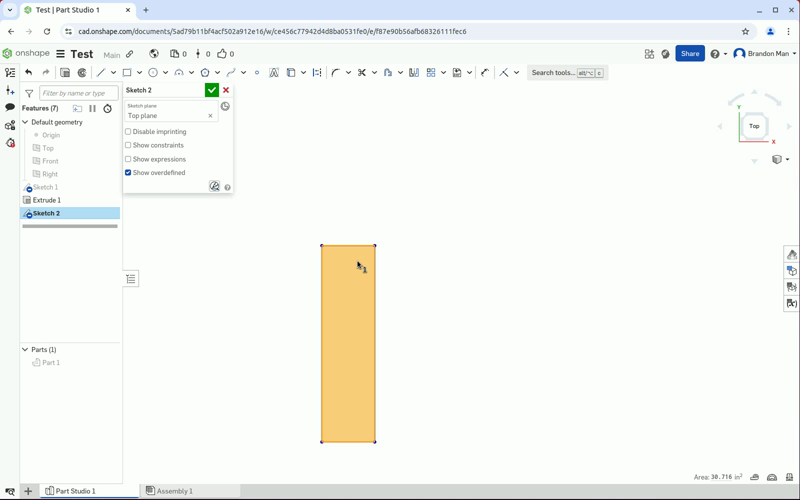
scroll(-6)
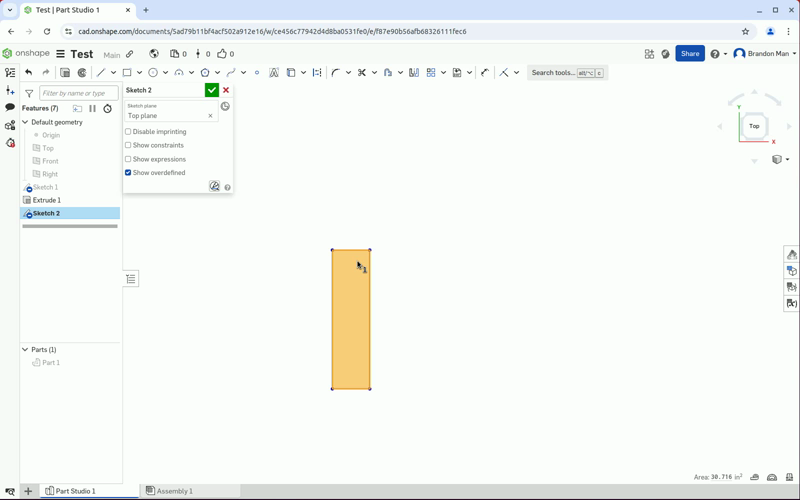
scroll(-6)
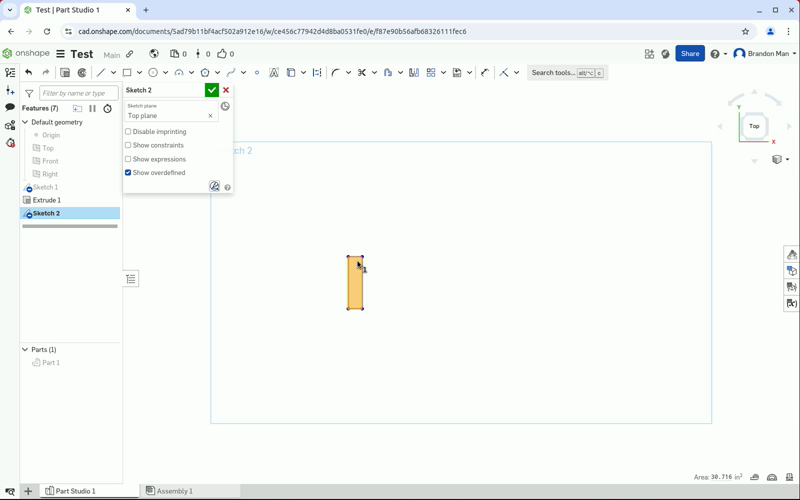
mouse_move(73, 352)
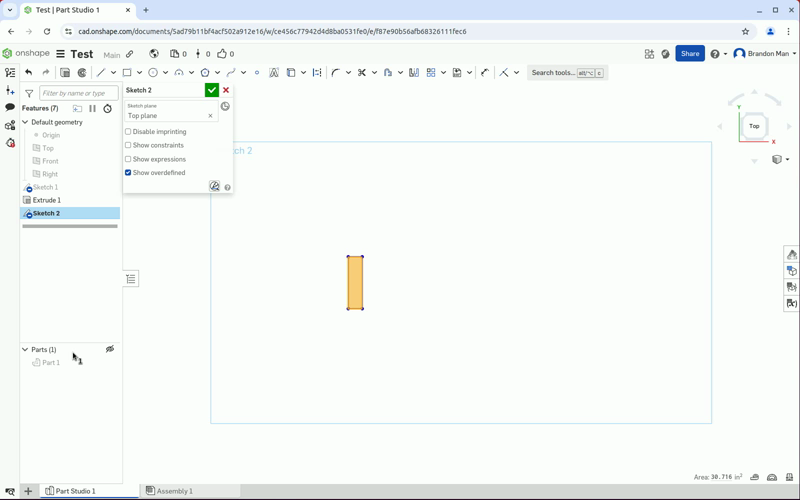
key(shift+y)
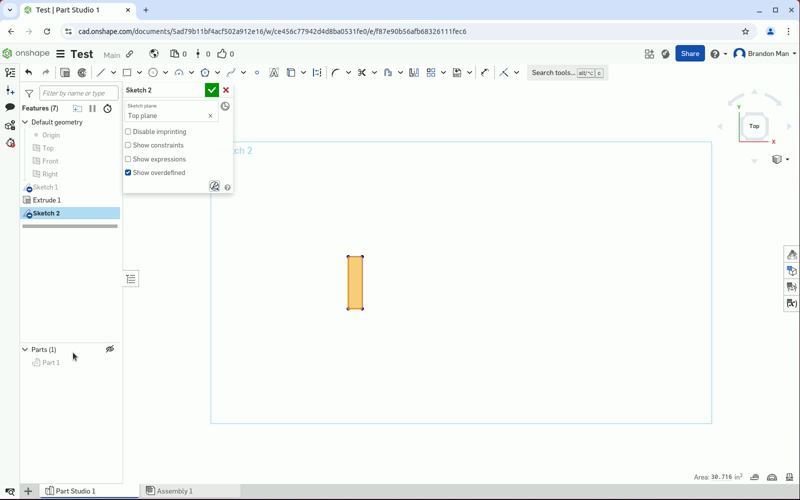
key(shift+e)
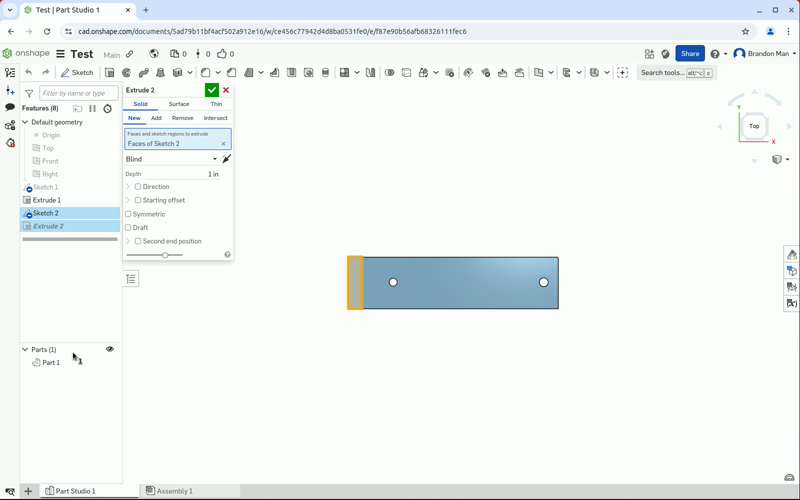
mouse_move(143, 106)
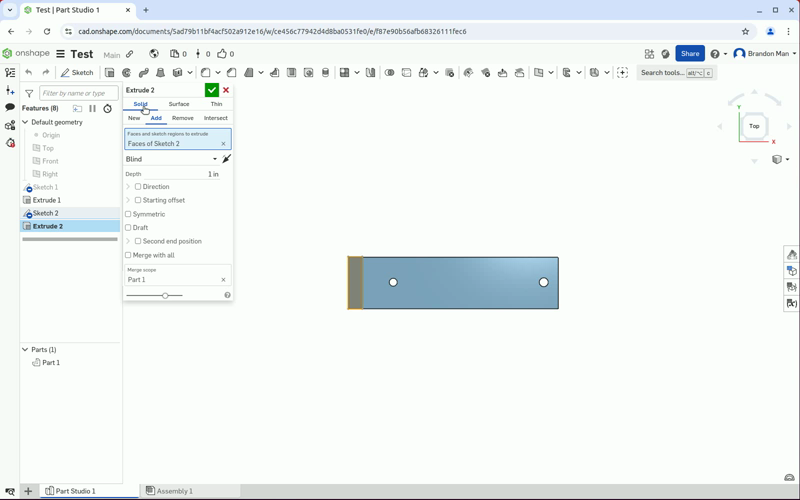
click(143, 106)
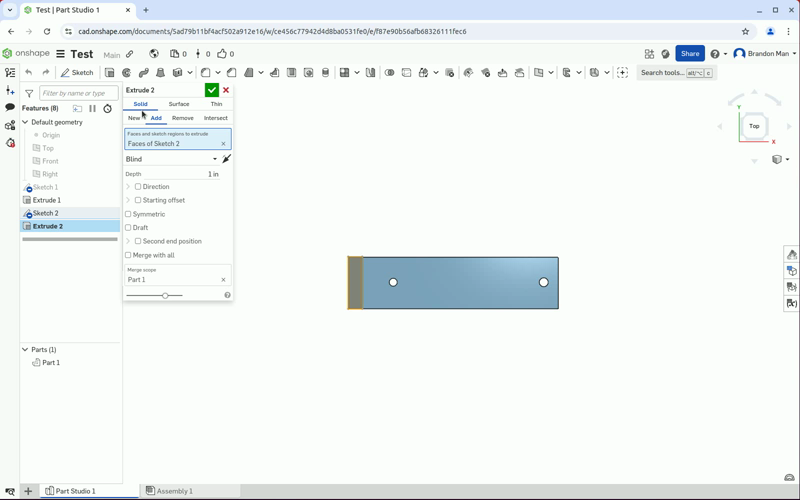
mouse_move(137, 120)
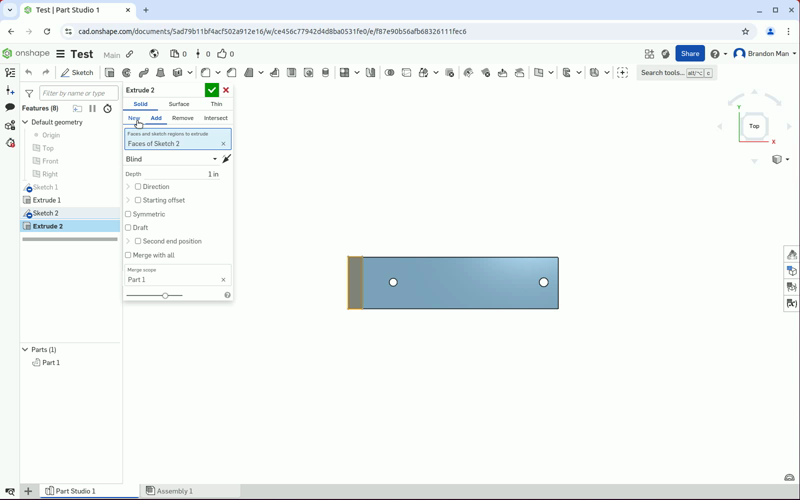
click(137, 120)
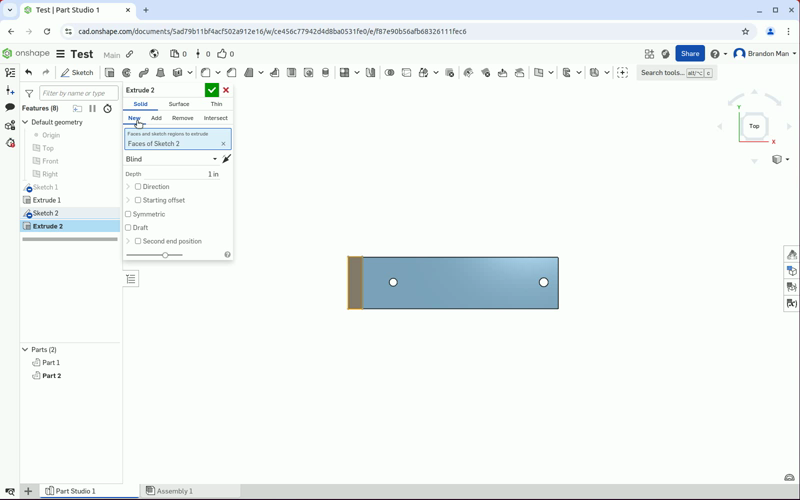
key(tab, 4)
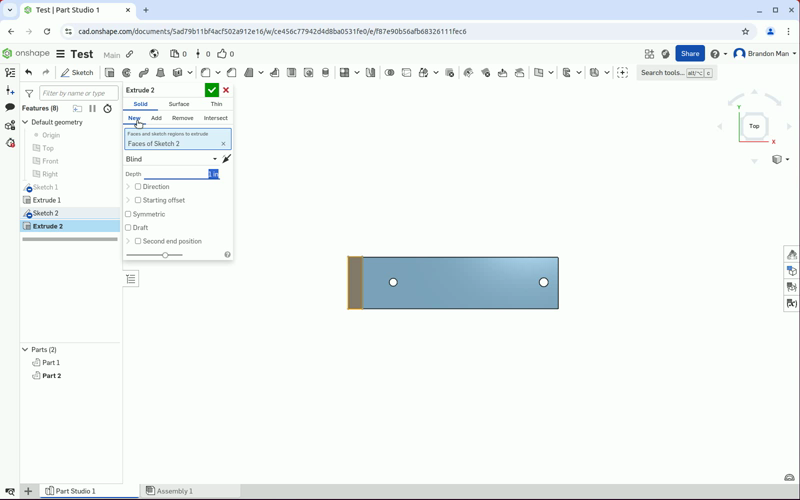
text(4.574)
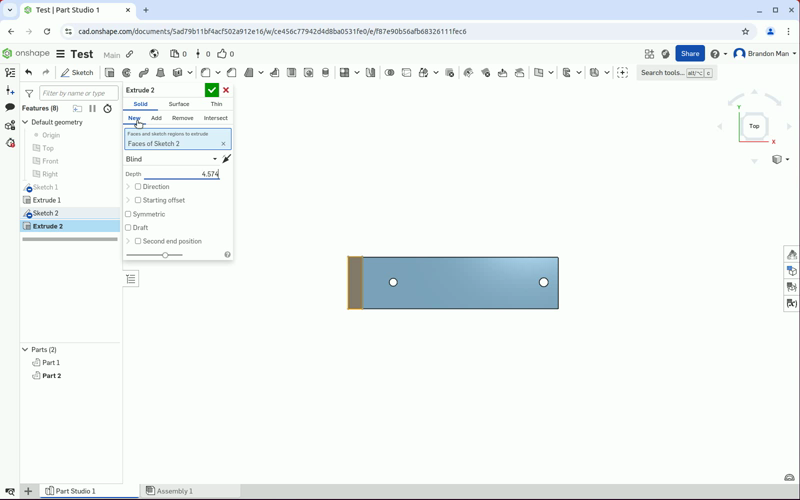
key(enter)
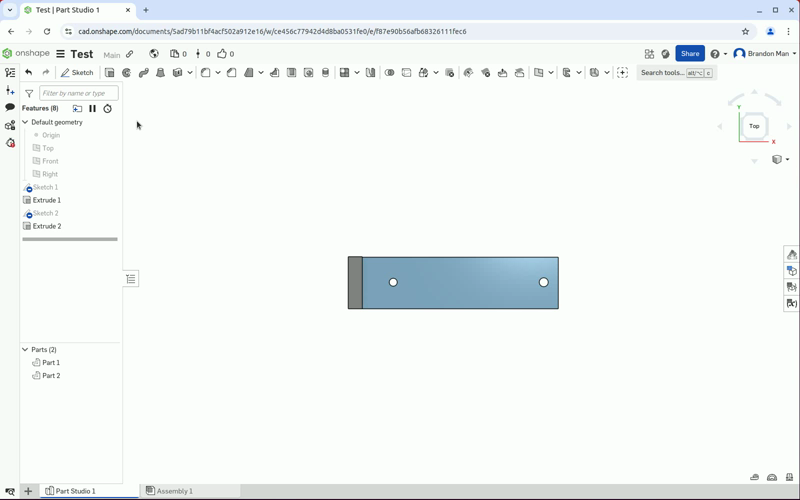
key(shift+h)
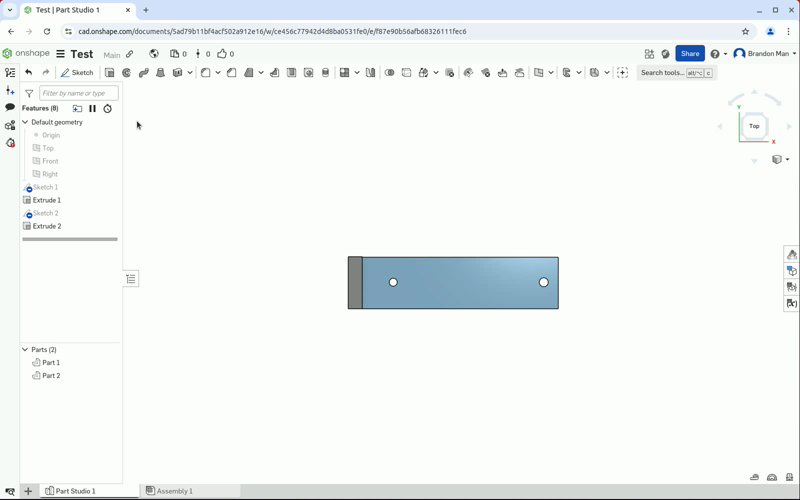
key(shift+h)
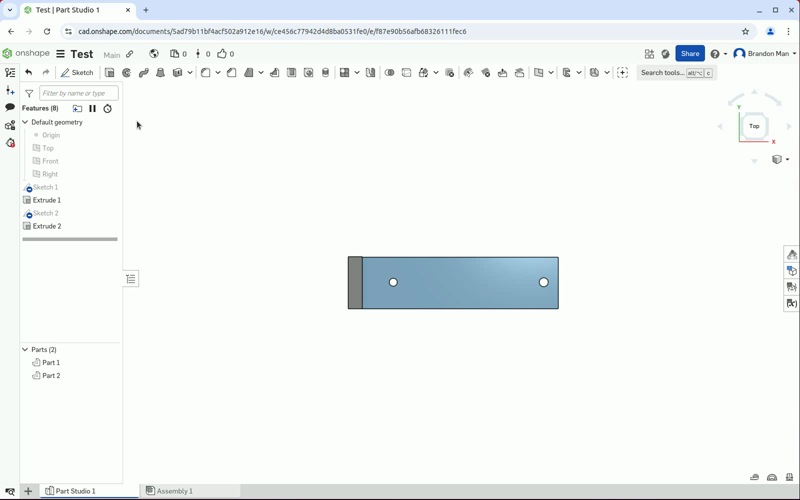
key(shift+7)
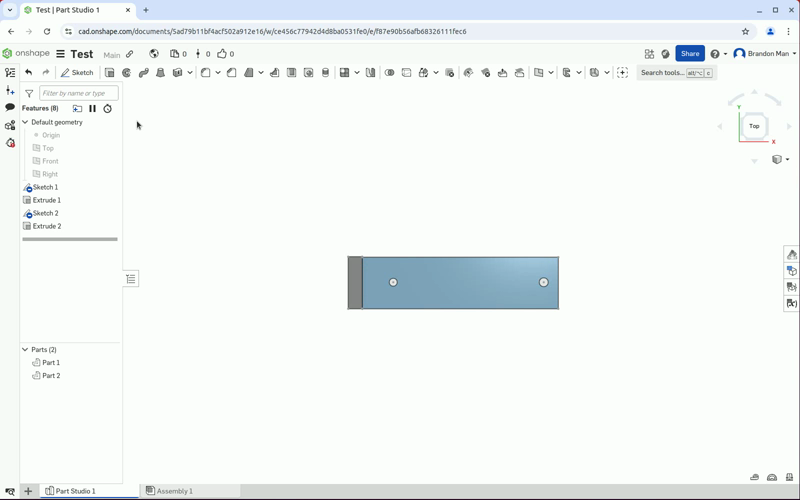
key(up, 3)
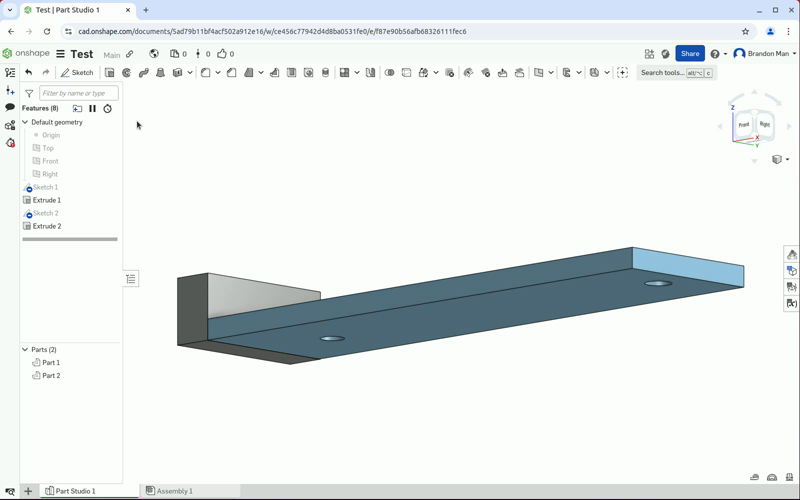
key(left, 3)
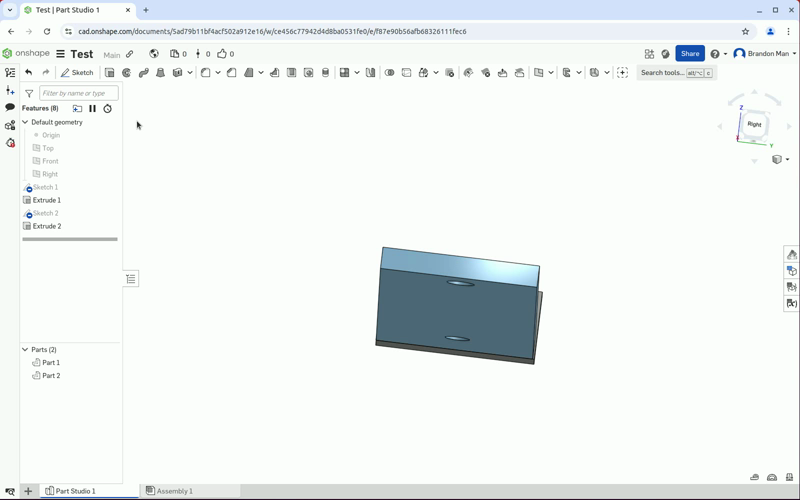
key(right, 3)
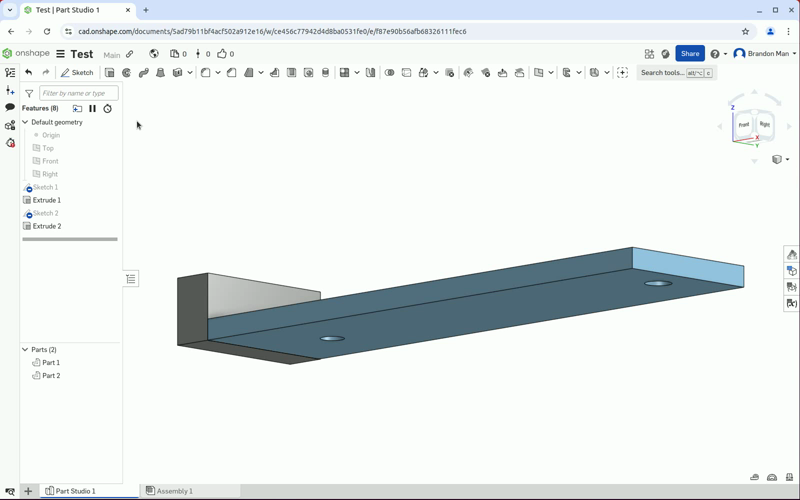
key(down, 3)
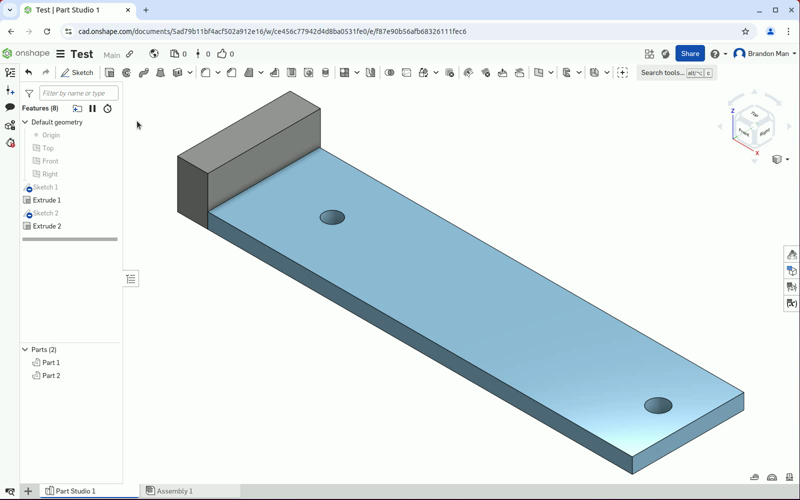
mouse_move(73, 189)
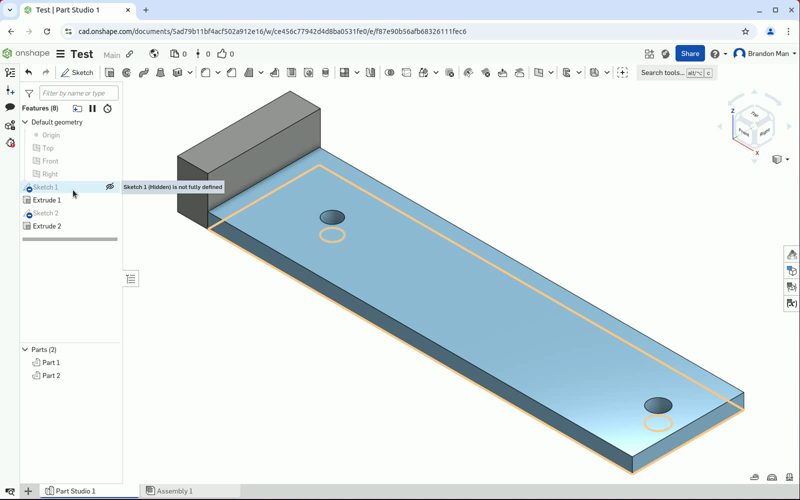
click(73, 189)